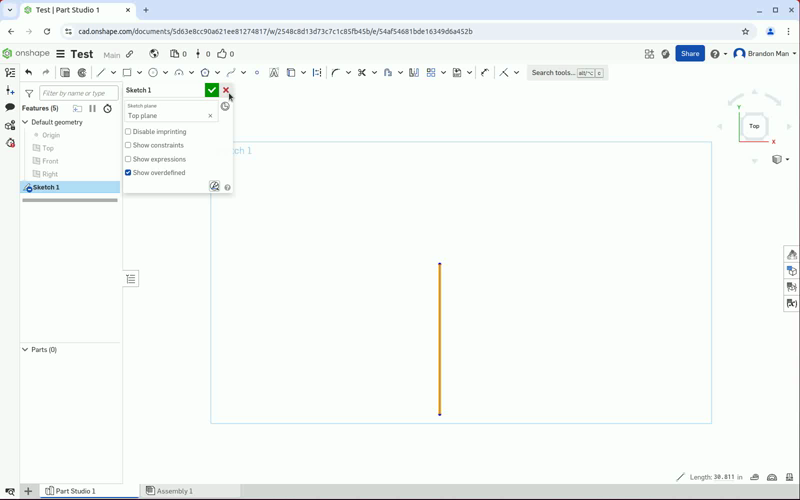
key(shift+h)
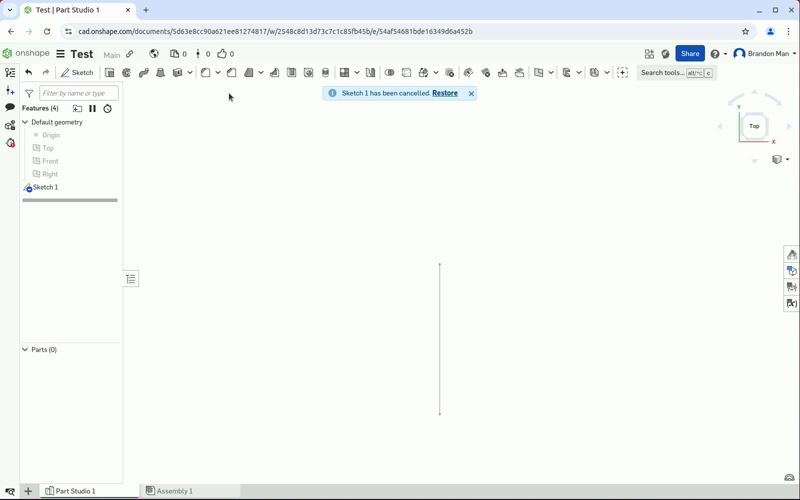
mouse_move(73, 352)
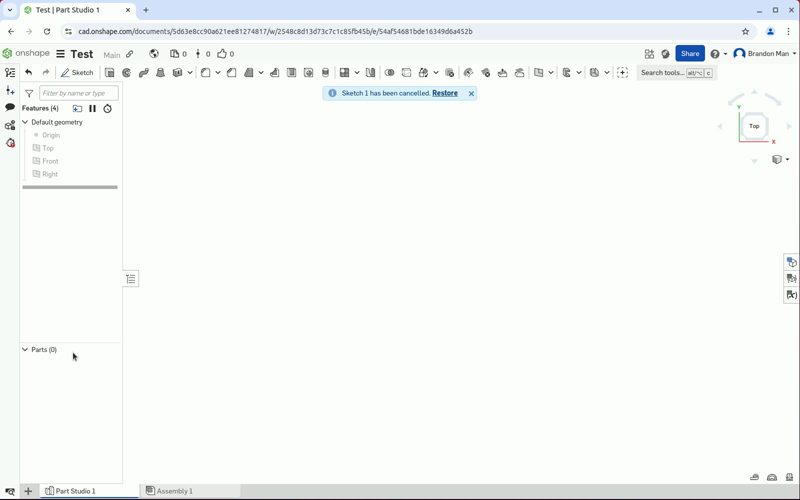
key(y)
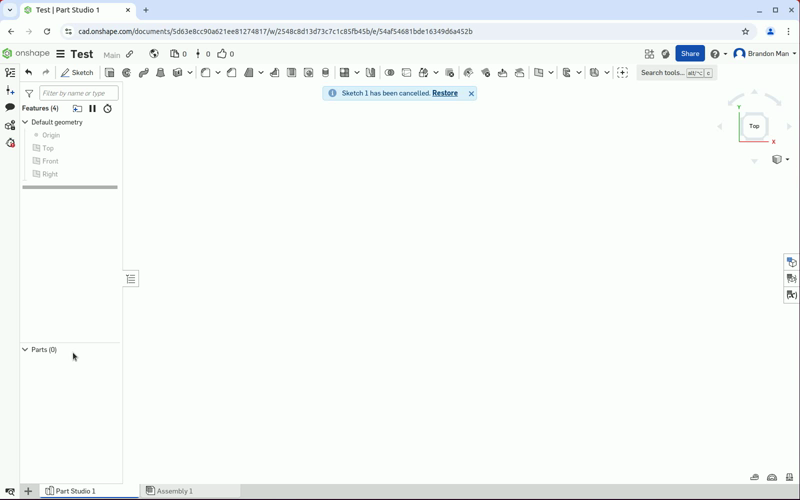
key(shift+p)
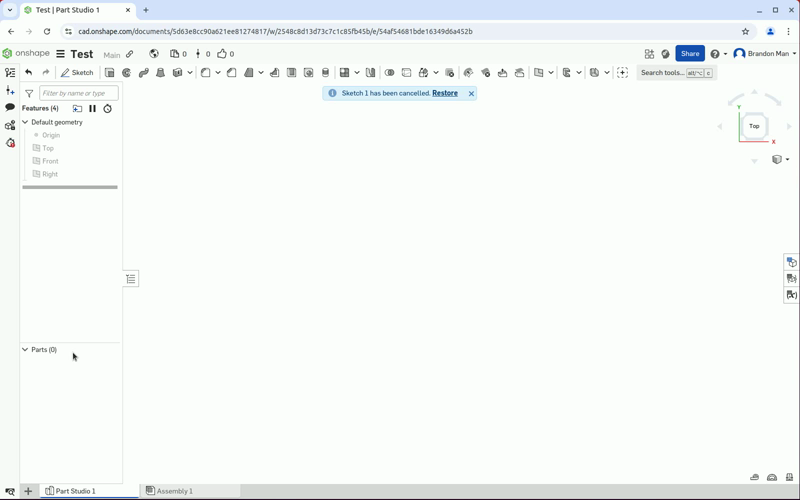
key(space)
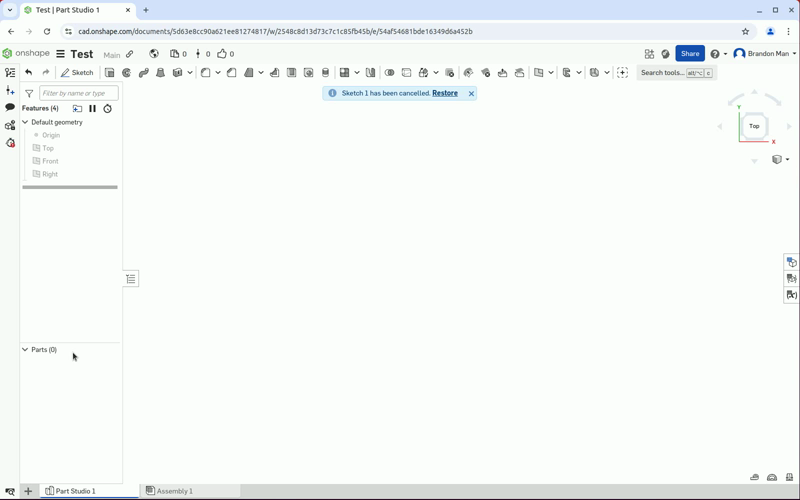
key_down(shift)
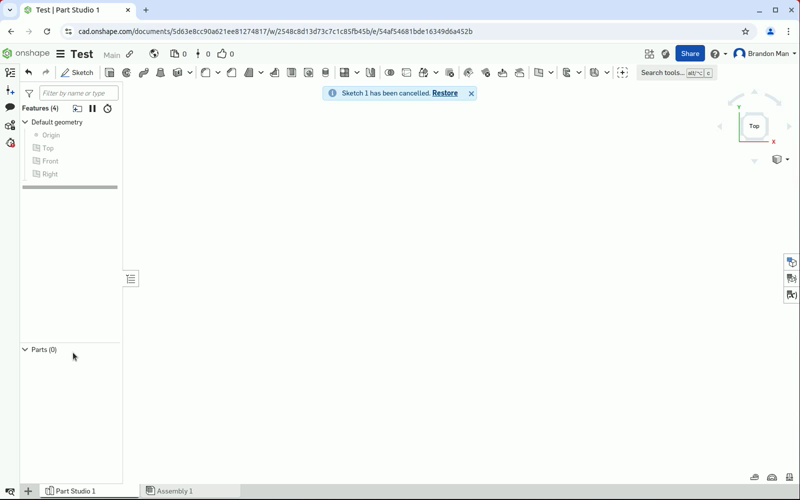
key(up)
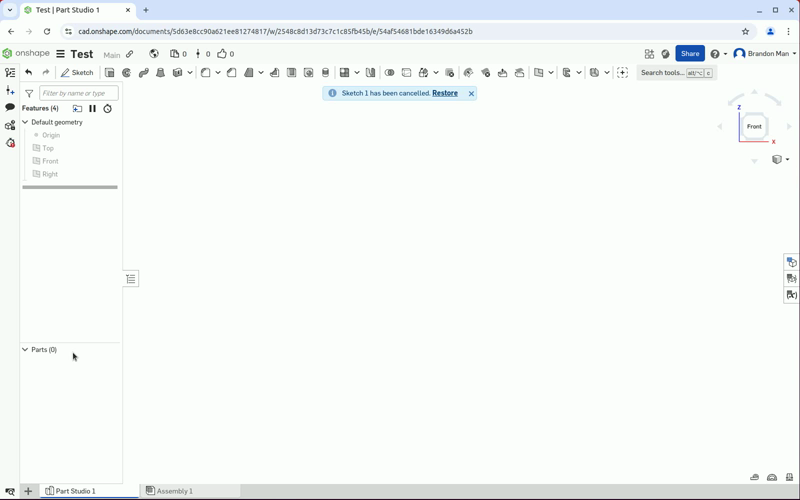
key_up(shift)
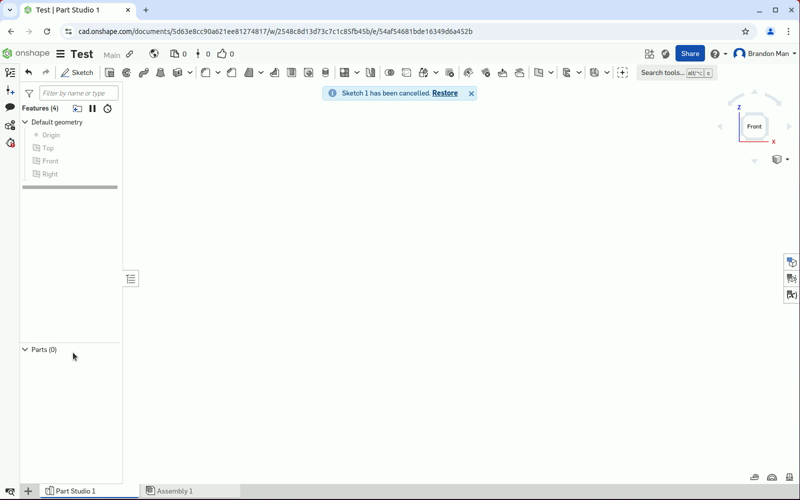
key(space)
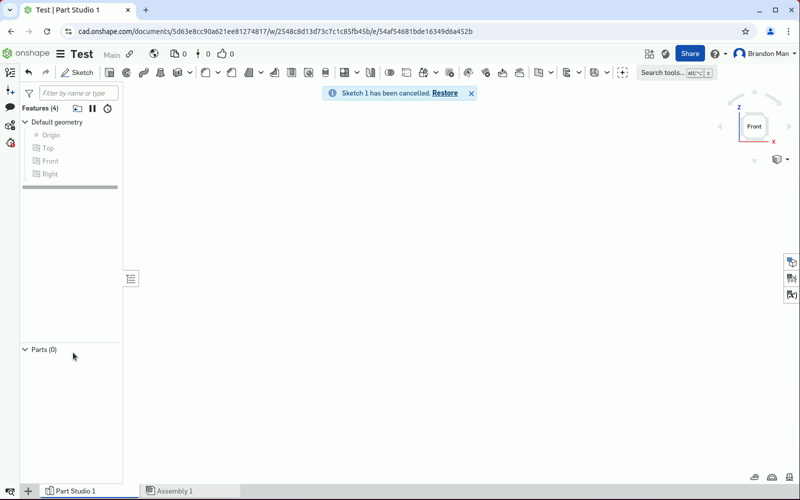
key_down(shift)
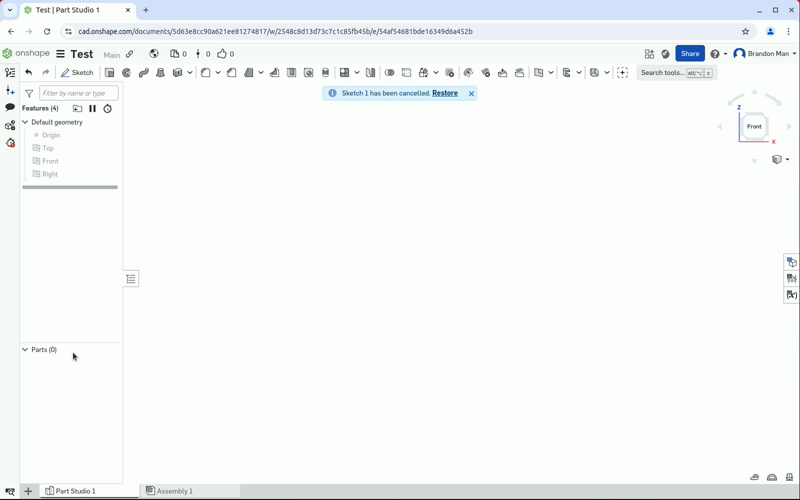
key(left)
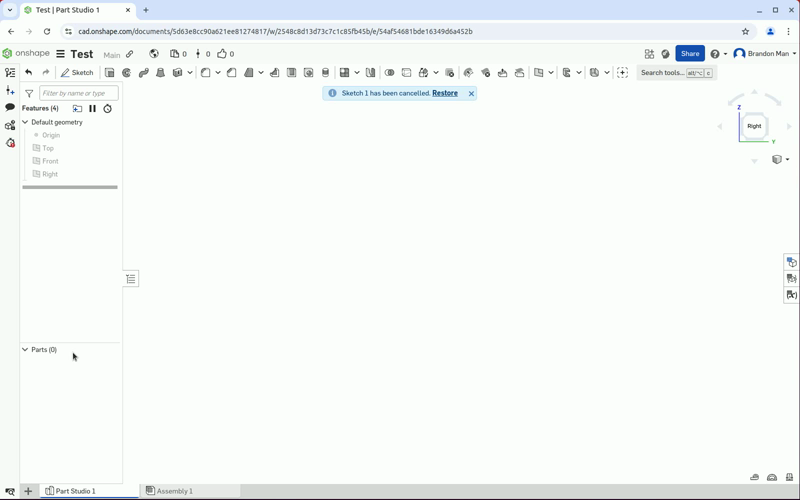
key_up(shift)
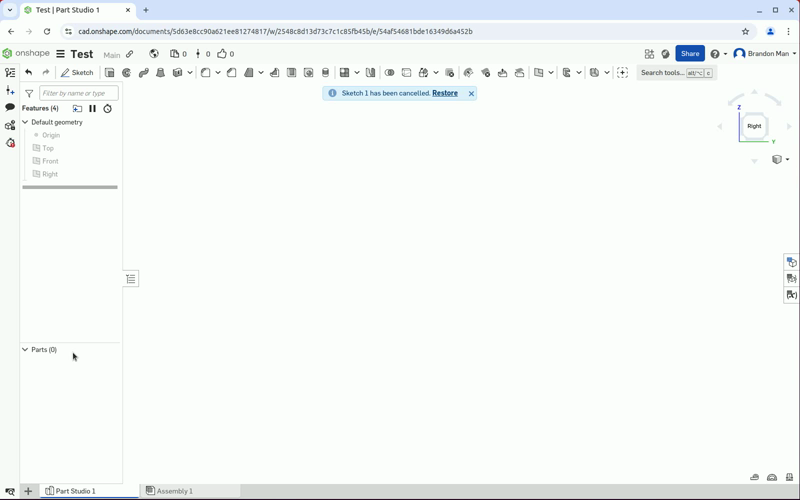
mouse_move(73, 352)
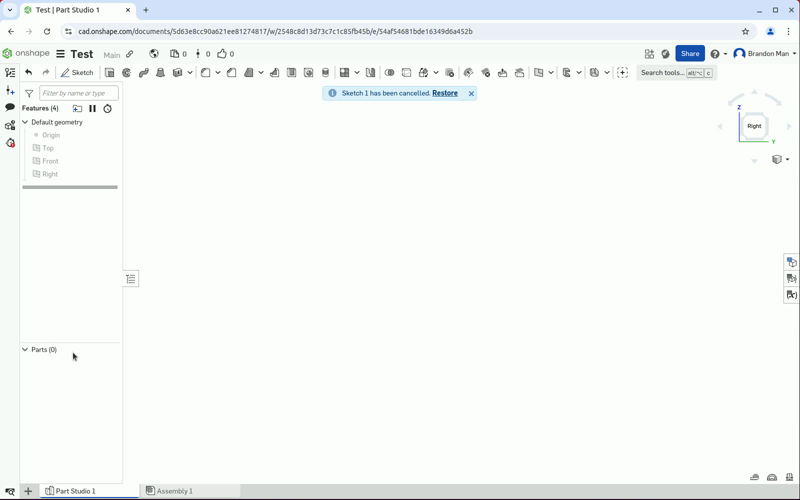
key(shift+y)
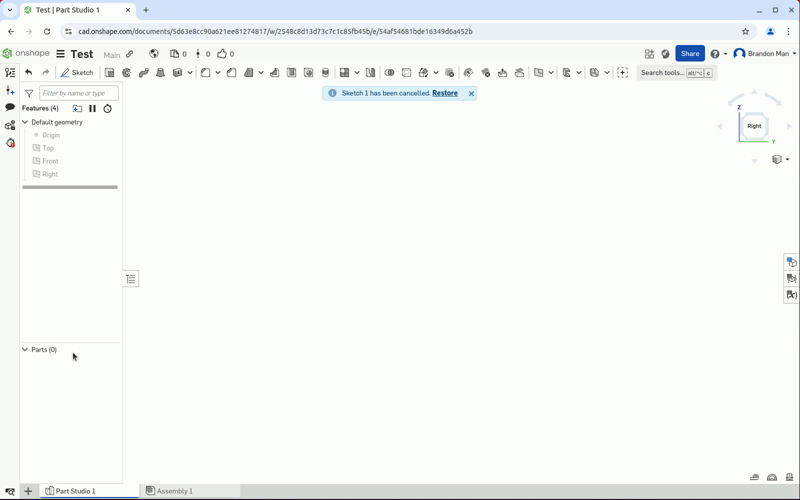
key(shift+s)
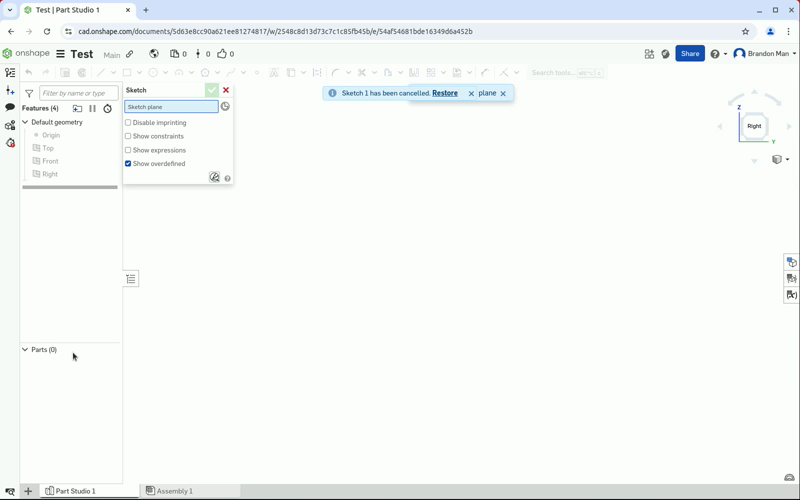
mouse_move(73, 176)
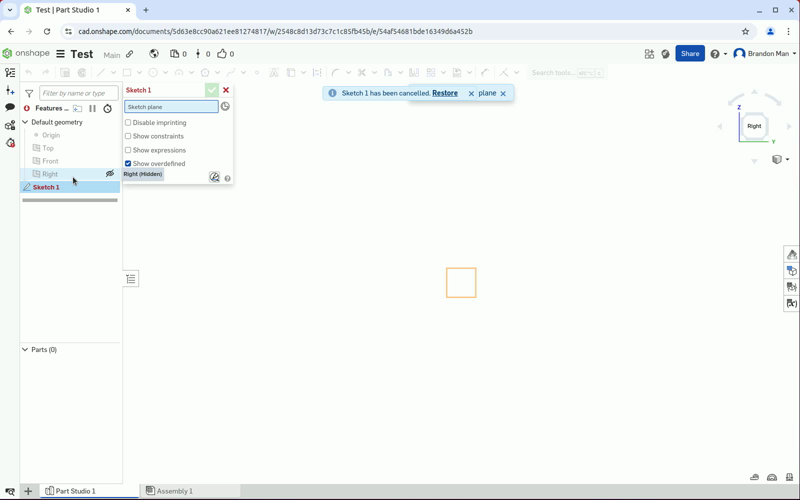
click(73, 176)
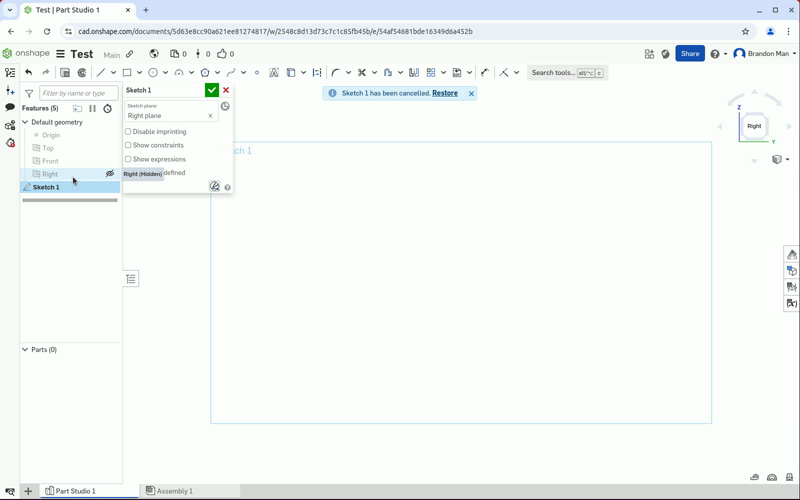
mouse_move(73, 352)
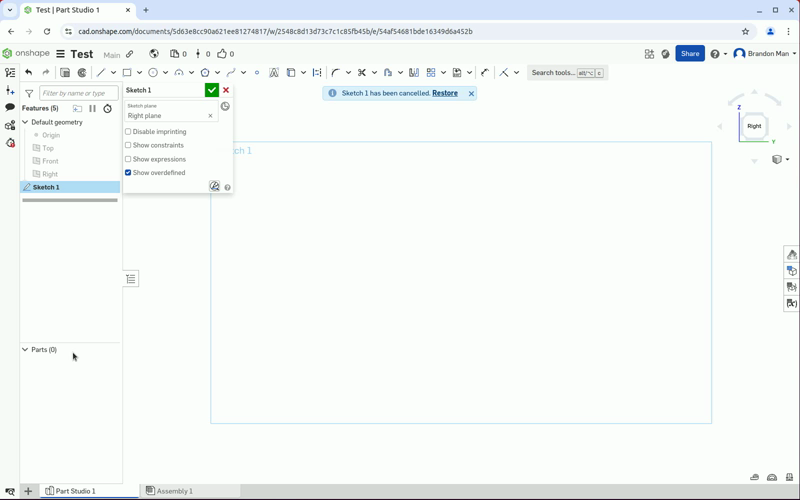
key(y)
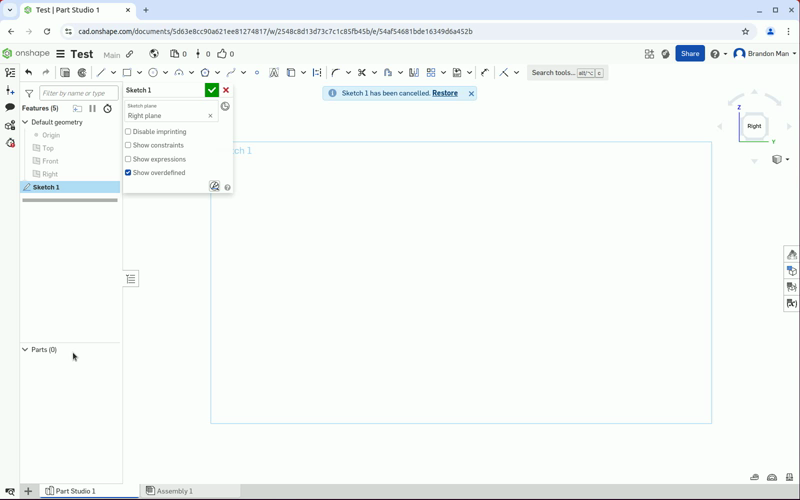
key(l)
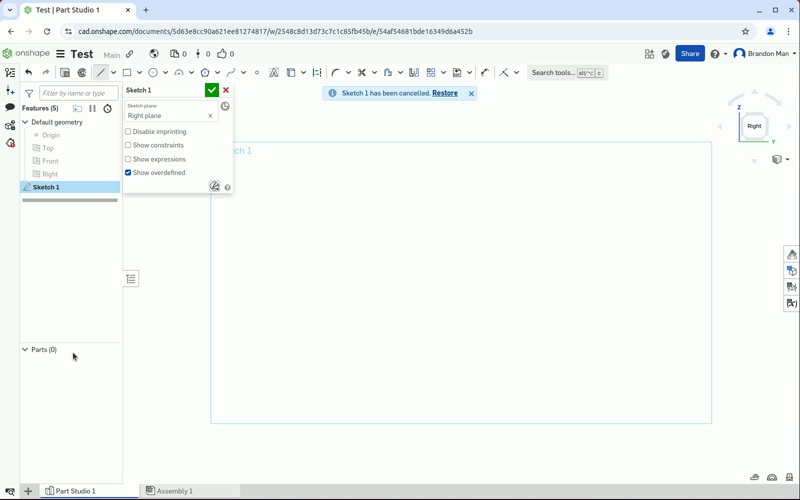
key_down(shift)
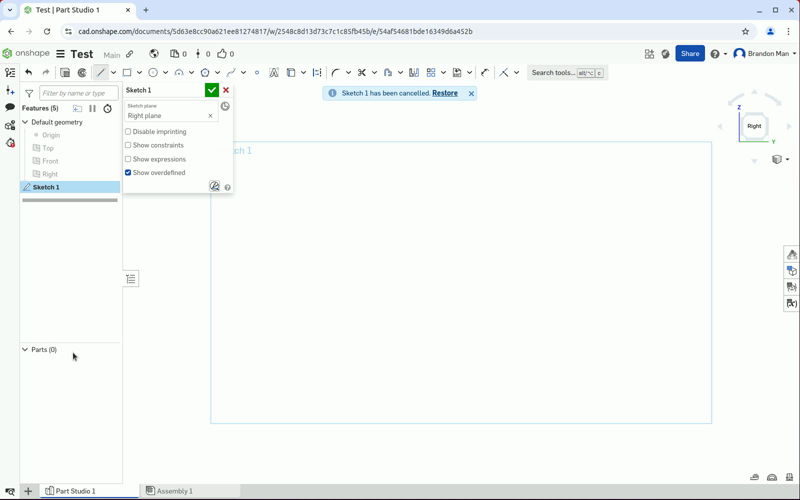
mouse_move(348, 282)
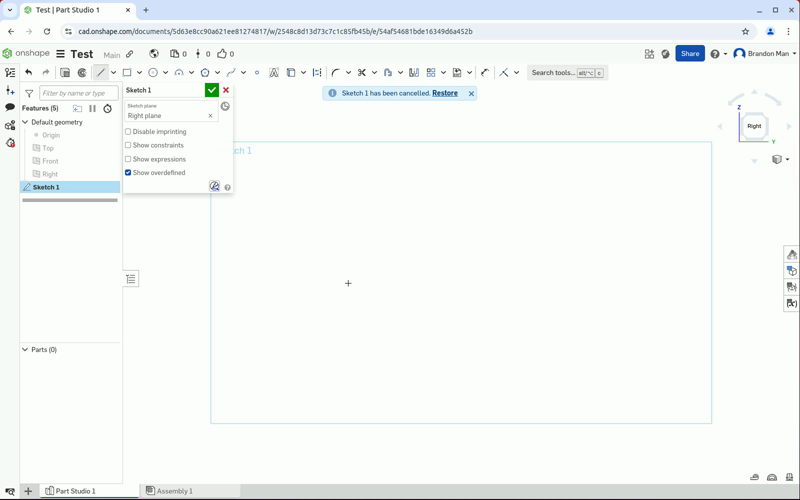
click(348, 282)
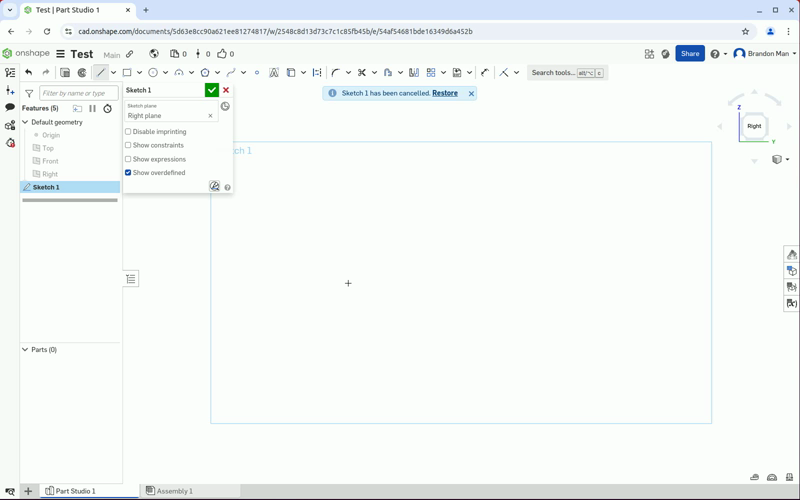
key_up(shift)
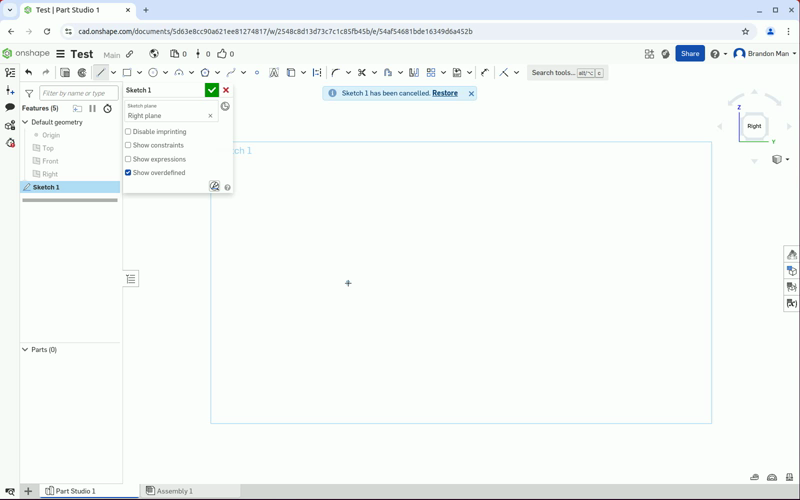
key_down(shift)
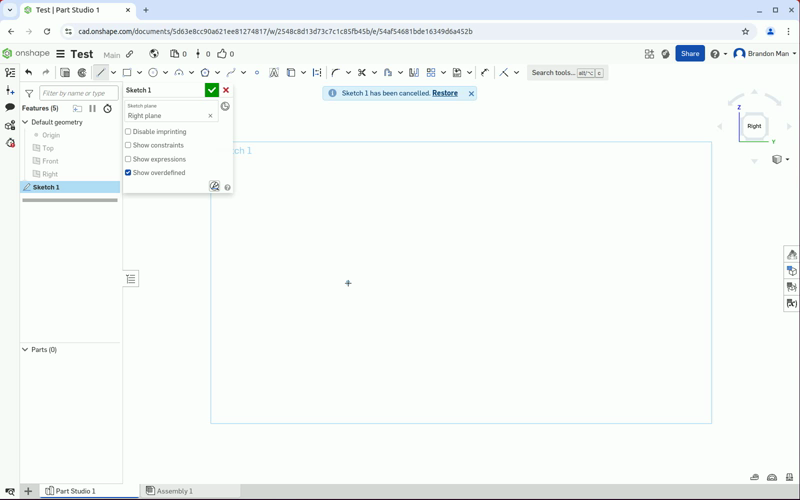
mouse_move(460, 282)
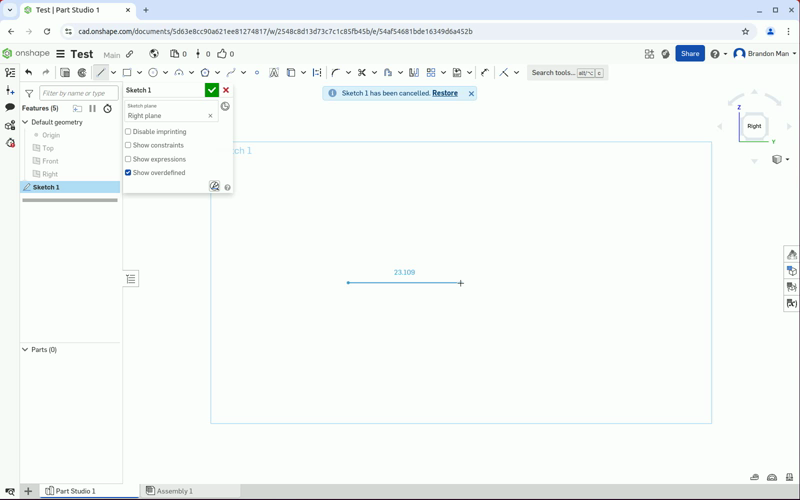
click(460, 282)
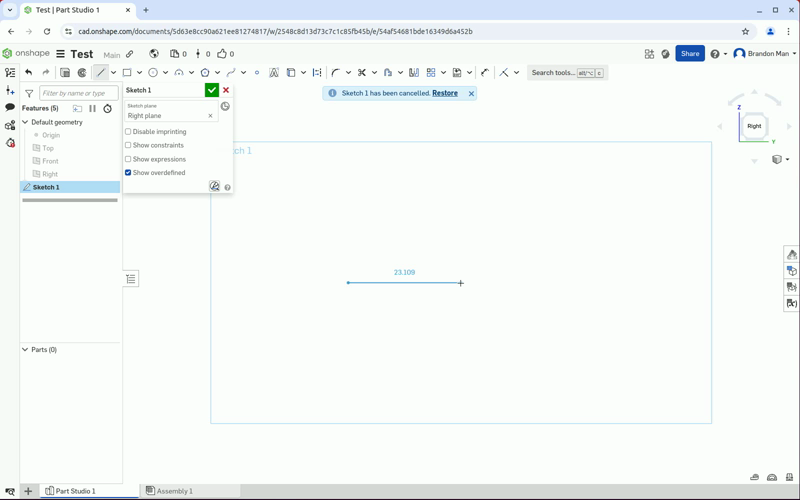
key_up(shift)
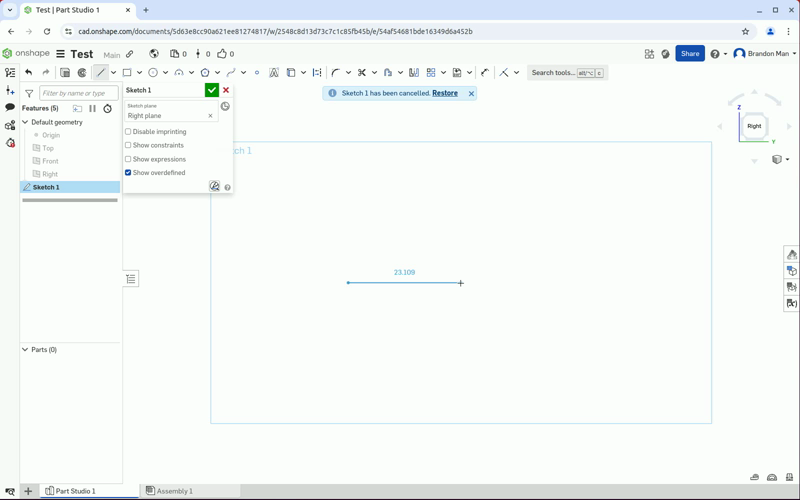
key_down(shift)
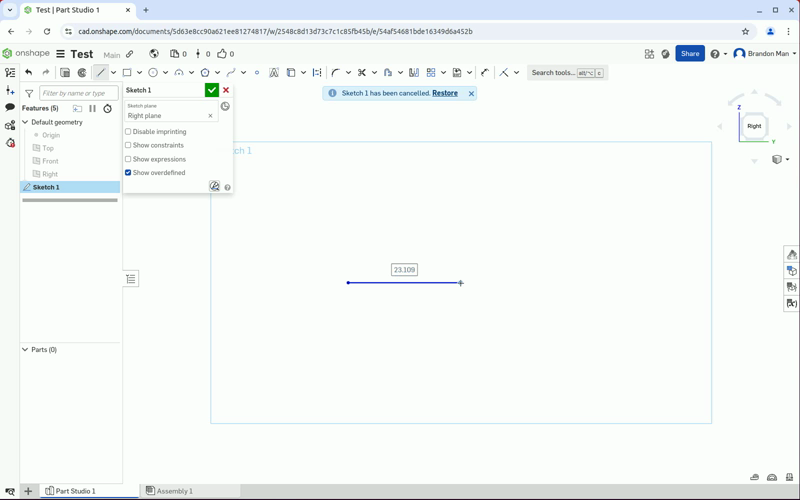
mouse_move(460, 170)
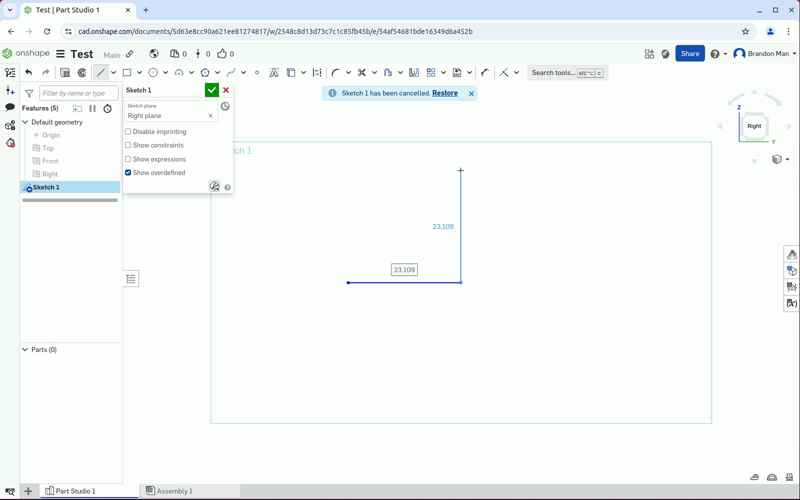
click(460, 170)
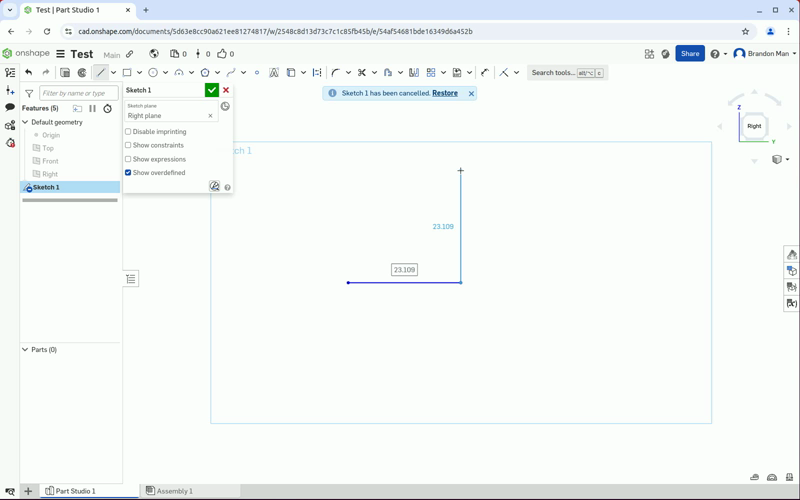
key_up(shift)
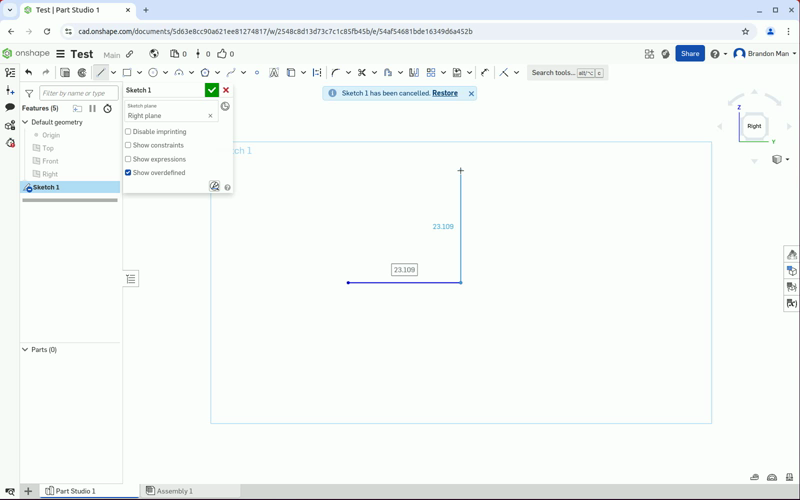
key_down(shift)
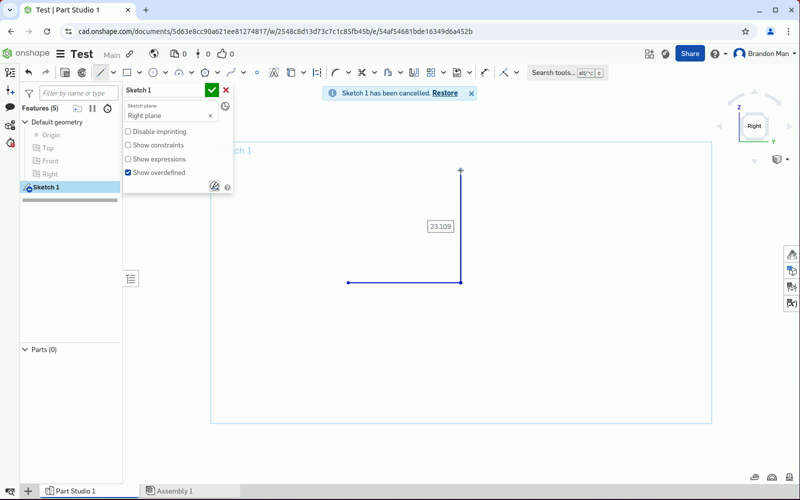
mouse_move(348, 282)
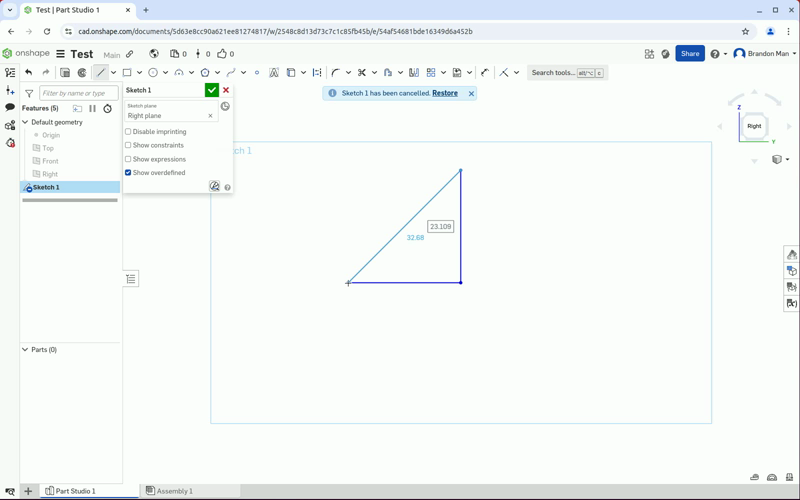
key_up(shift)
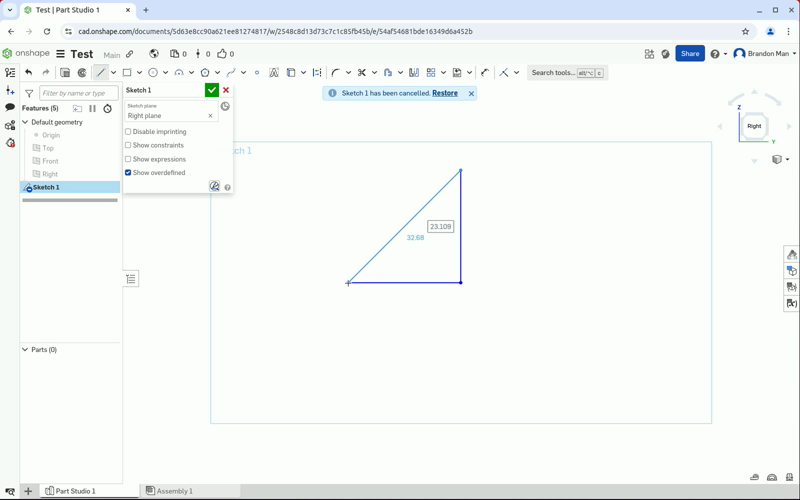
click(348, 282)
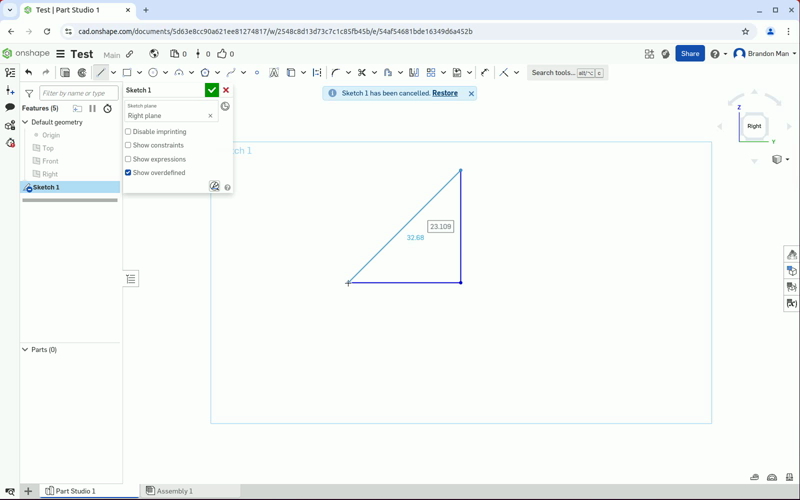
key(esc)
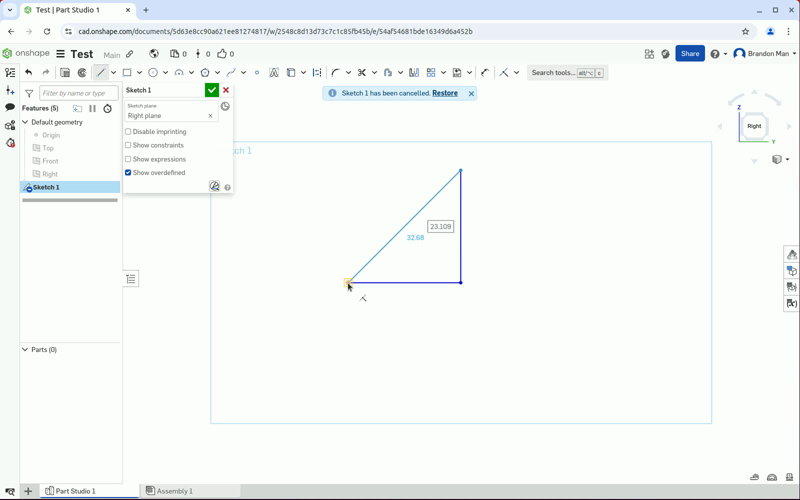
mouse_move(449, 232)
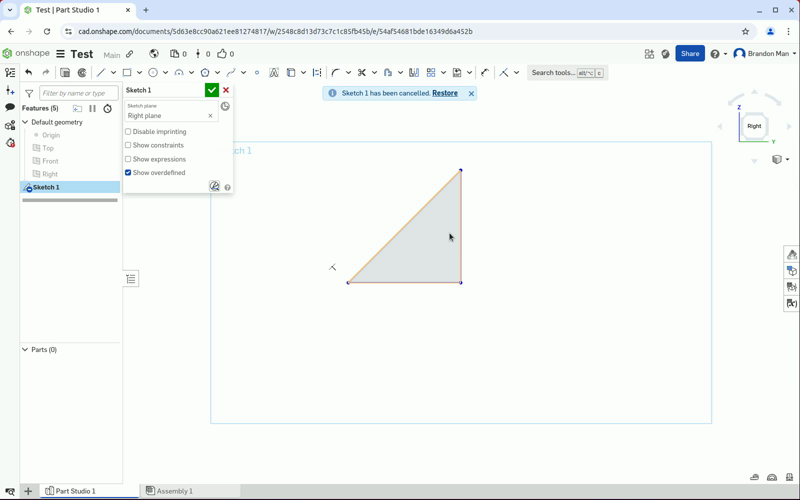
click(449, 232)
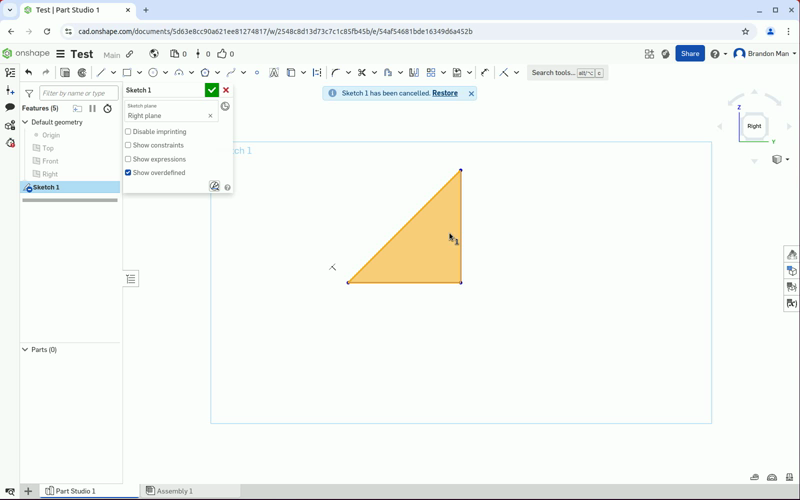
mouse_move(73, 352)
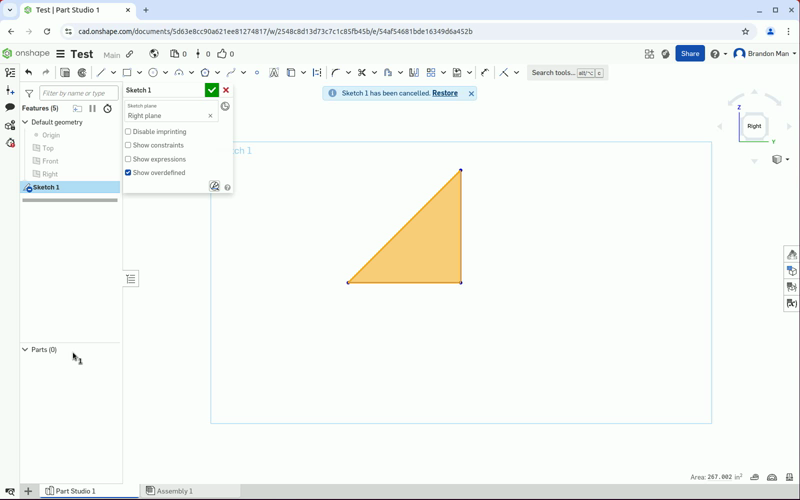
key(shift+y)
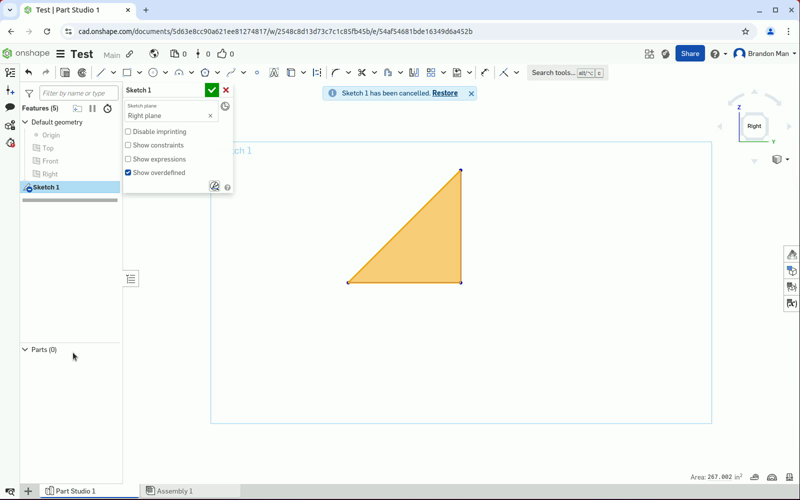
key(shift+e)
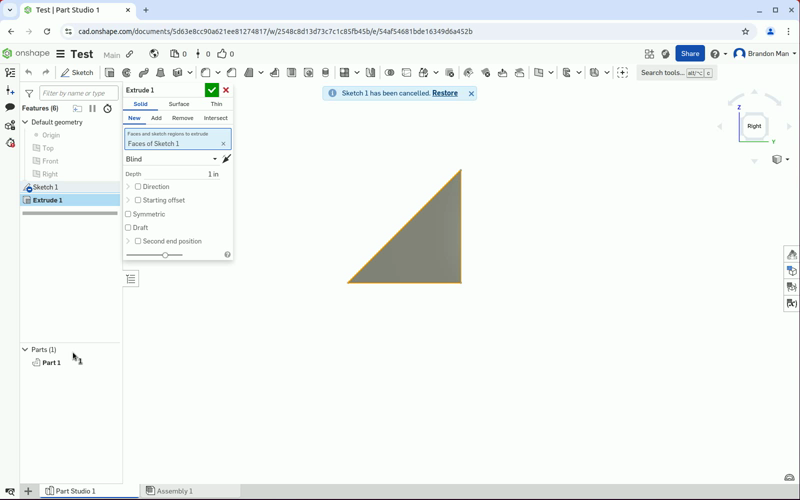
mouse_move(143, 106)
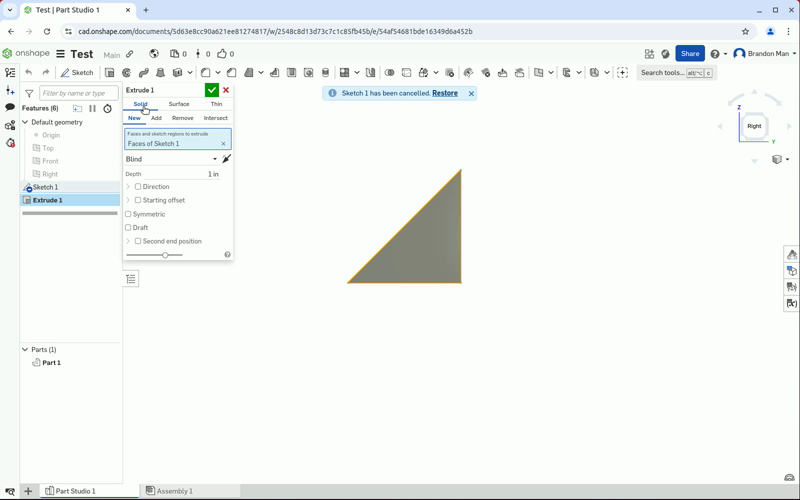
click(143, 106)
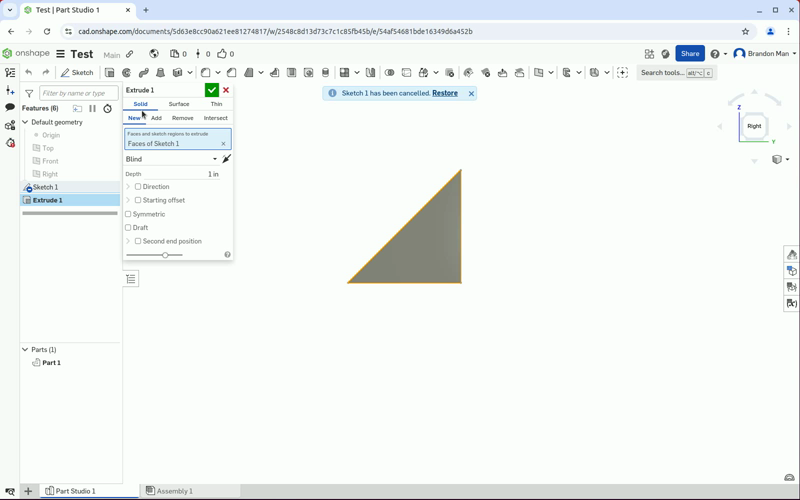
mouse_move(137, 120)
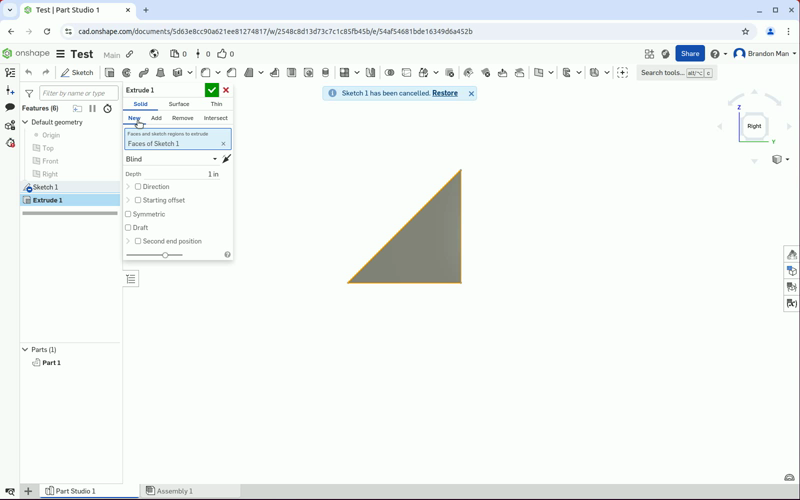
click(137, 120)
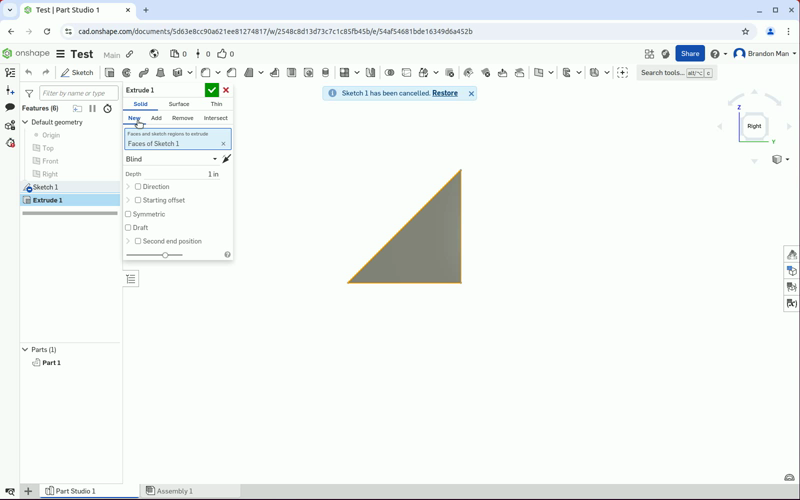
key(tab, 4)
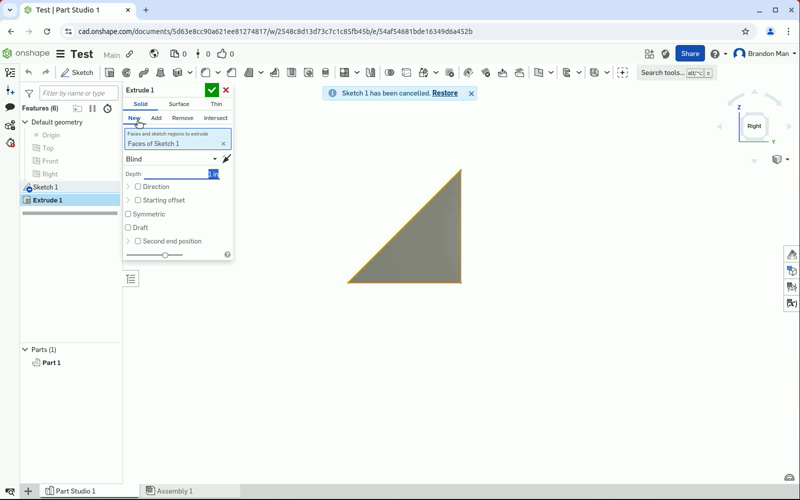
text(34.662)
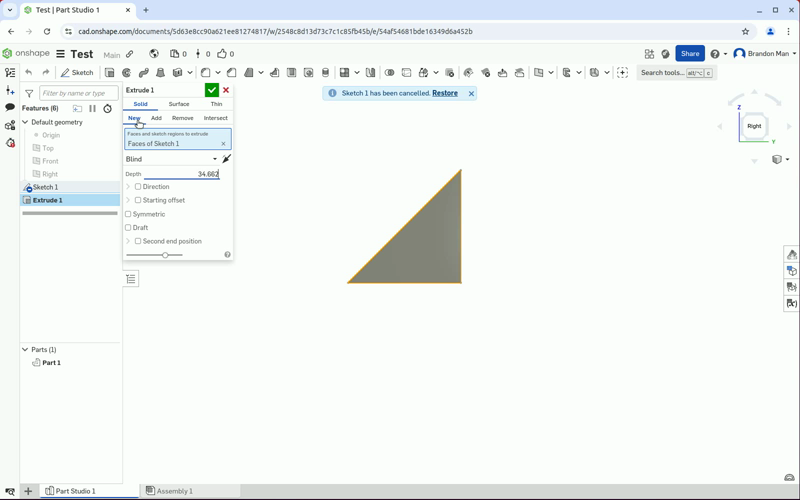
key(tab, 3)
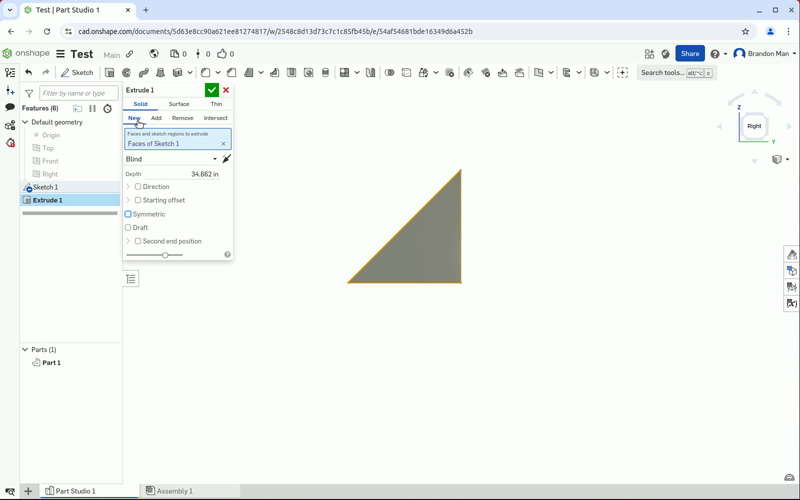
key(space)
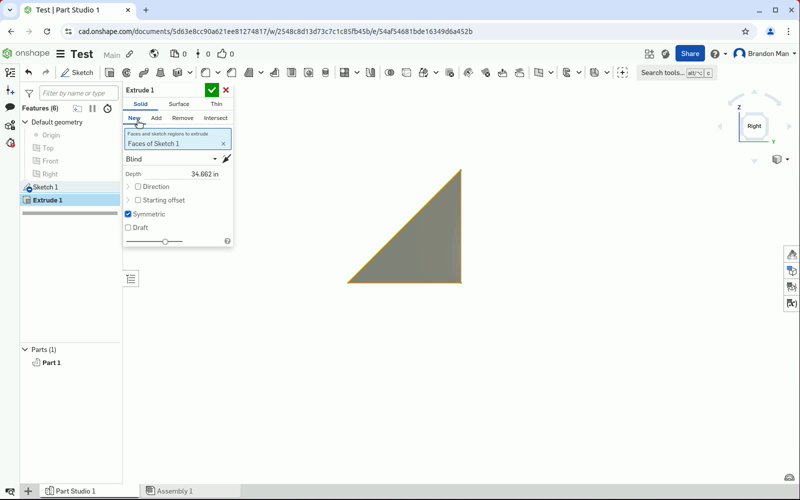
key(enter)
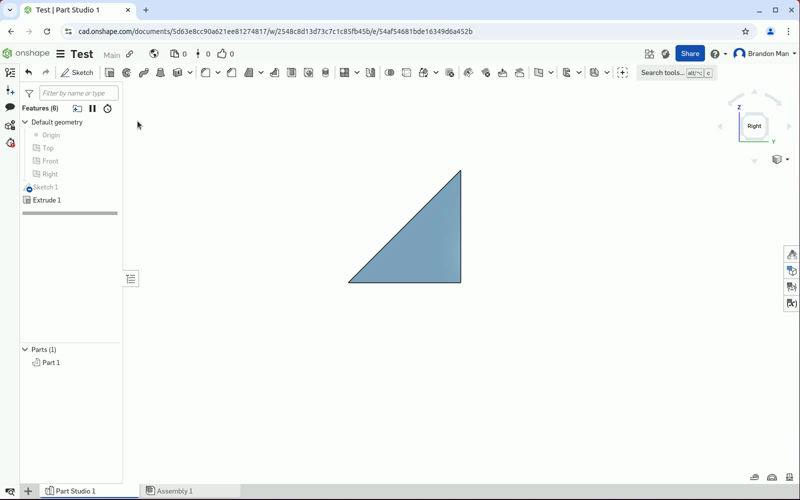
key(shift+h)
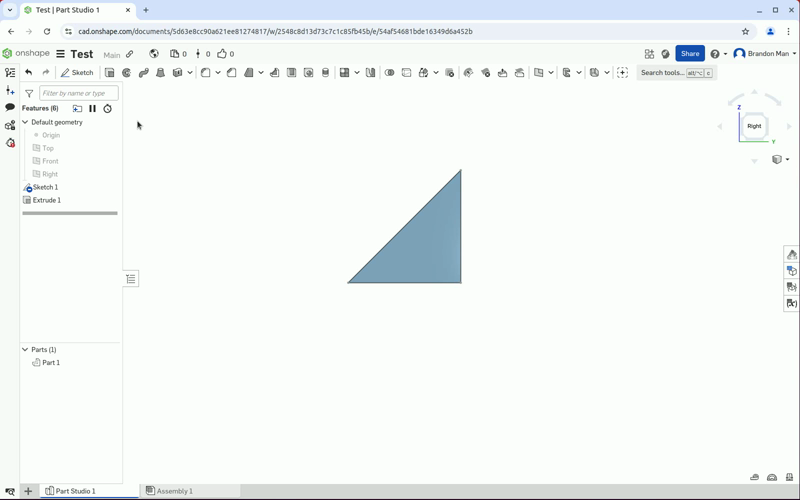
key(shift+h)
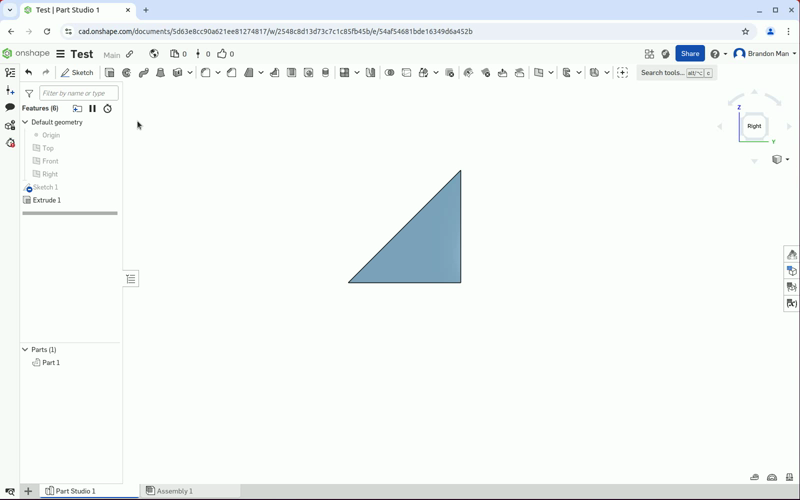
mouse_move(73, 189)
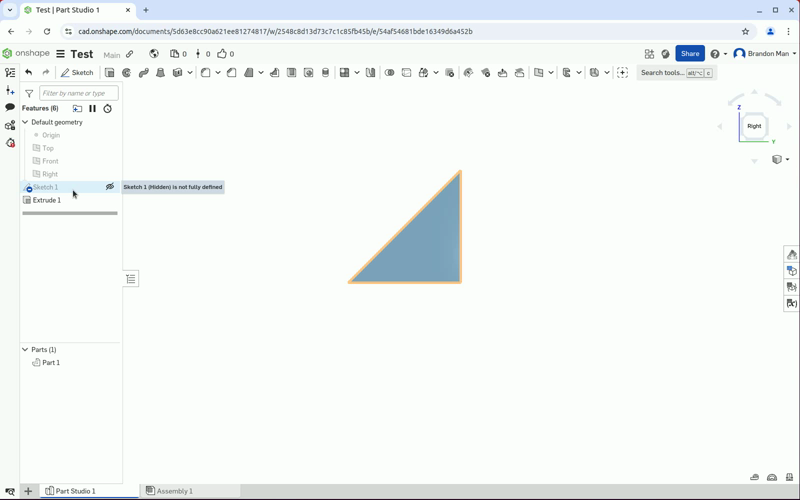
click(73, 189)
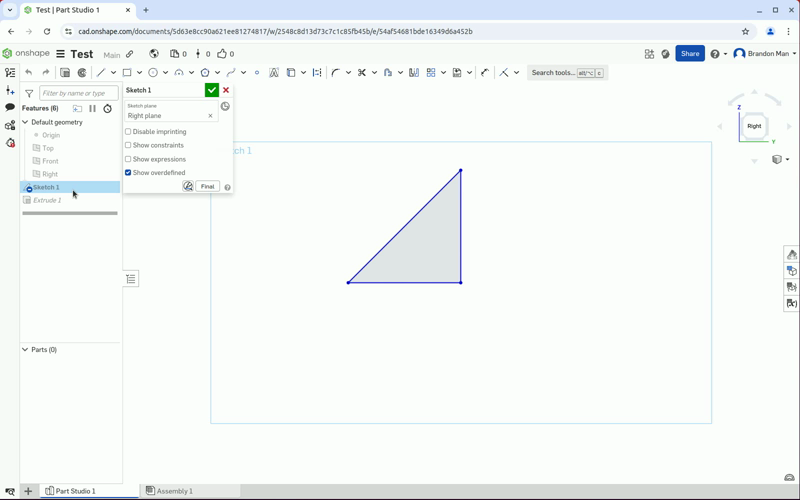
mouse_move(229, 92)
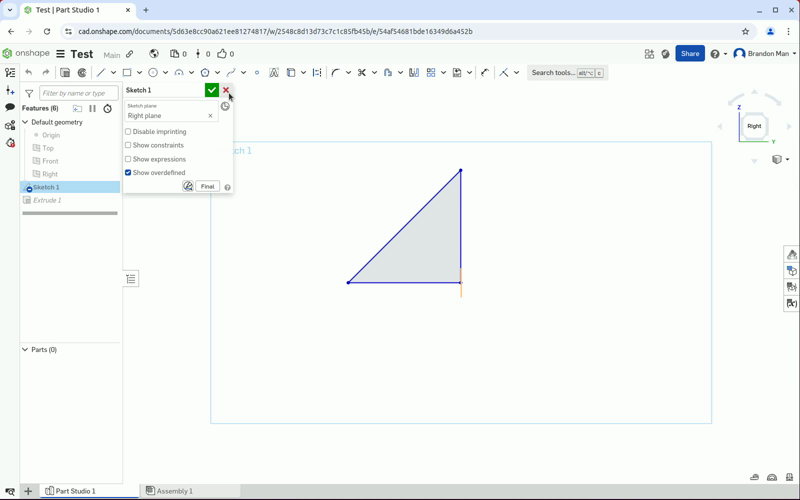
click(229, 92)
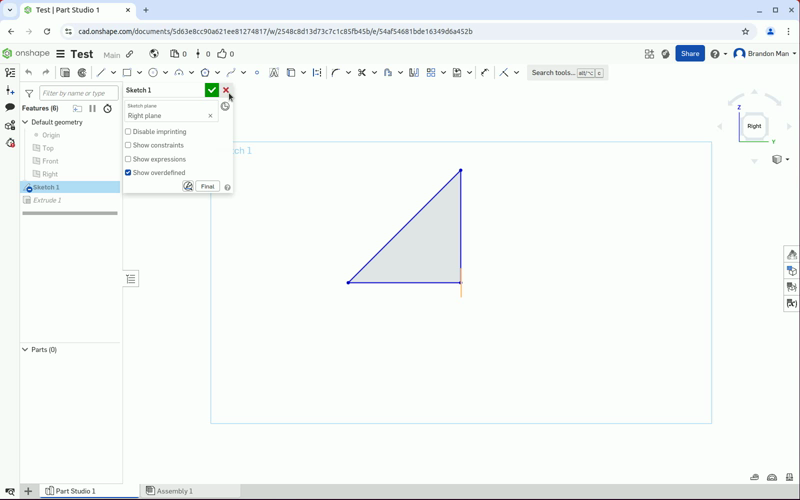
key(shift+s)
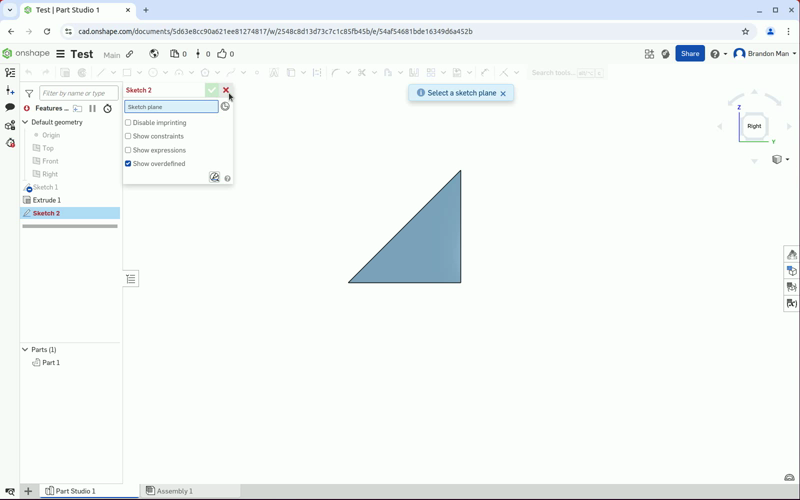
mouse_move(73, 176)
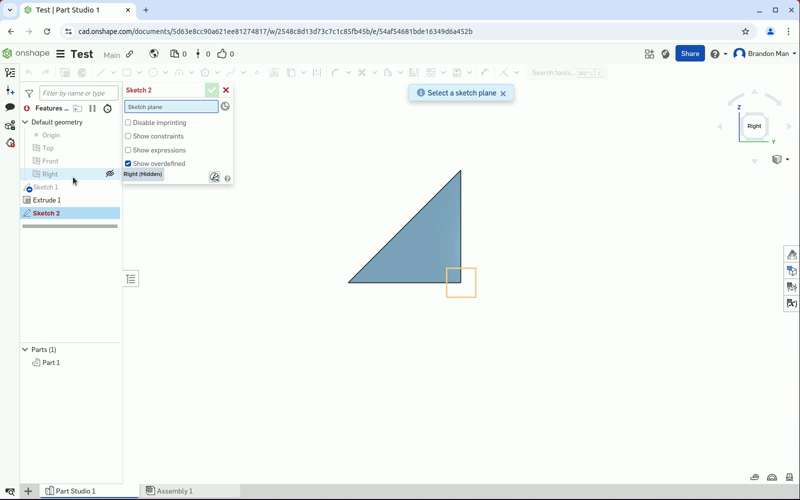
click(73, 176)
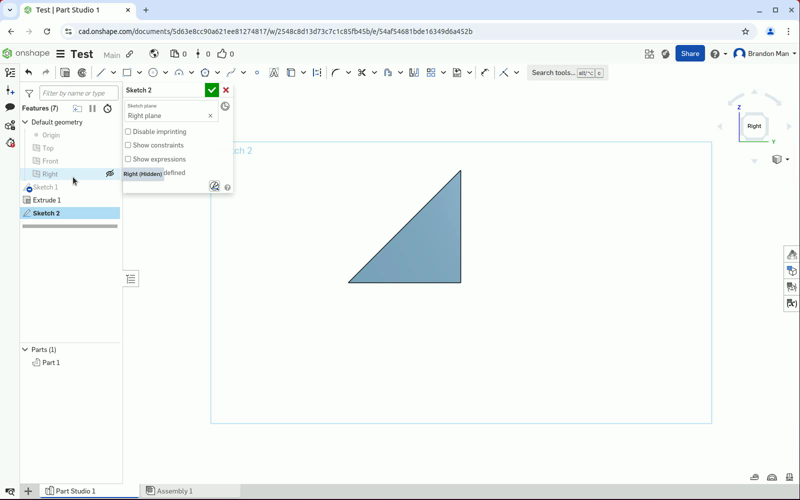
mouse_move(73, 352)
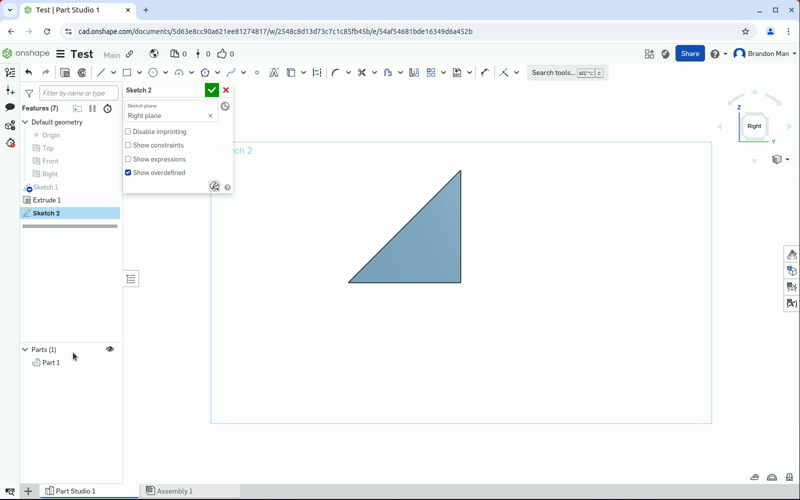
key(y)
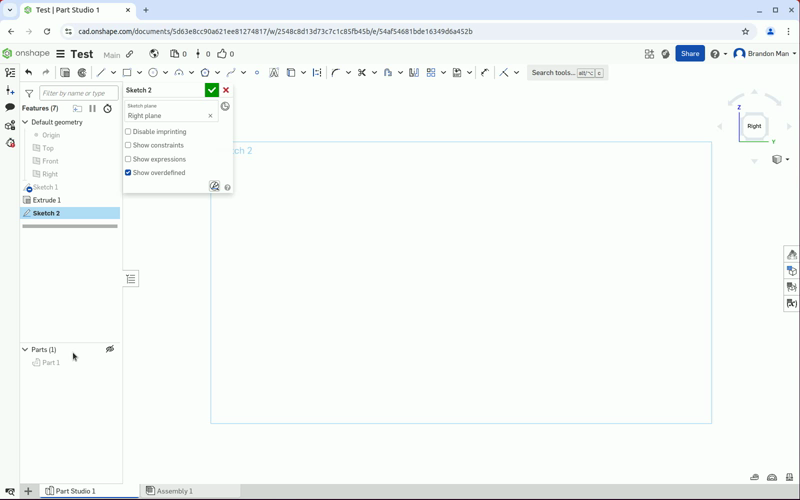
key(l)
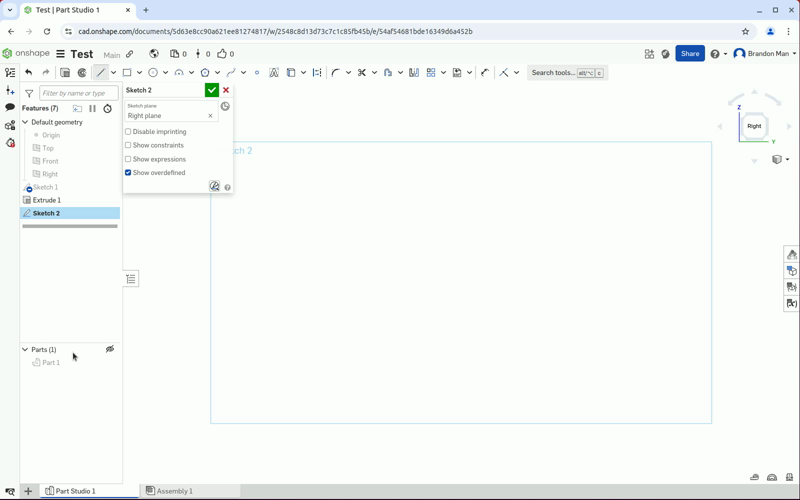
key_down(shift)
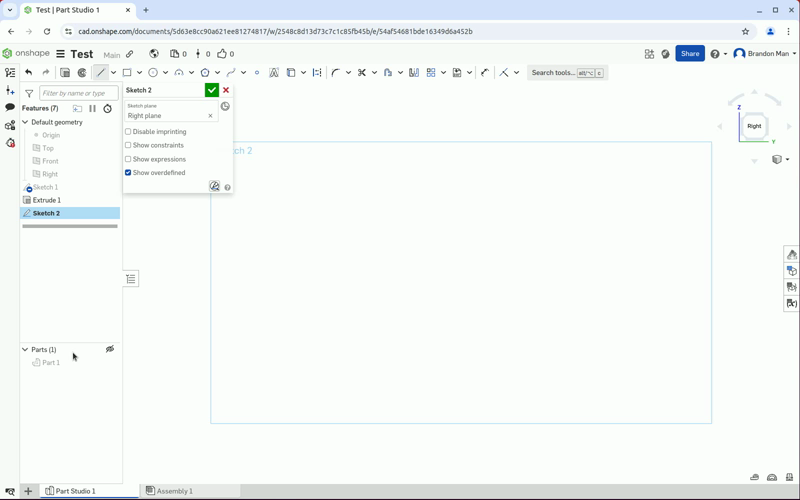
mouse_move(348, 282)
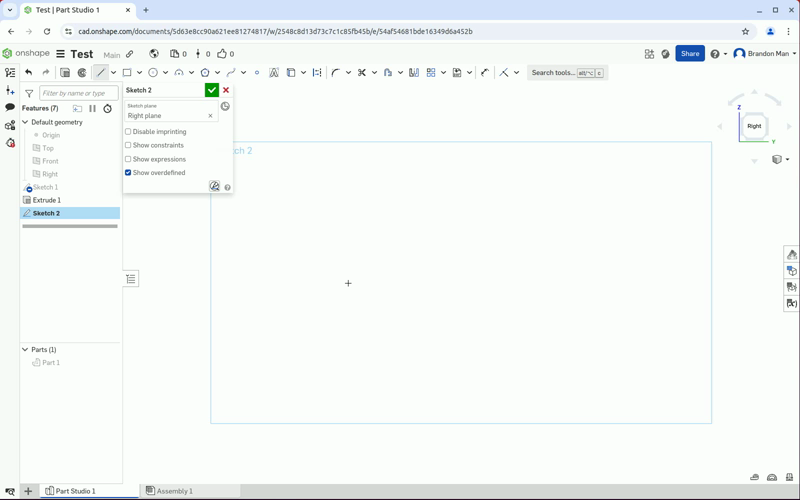
click(348, 282)
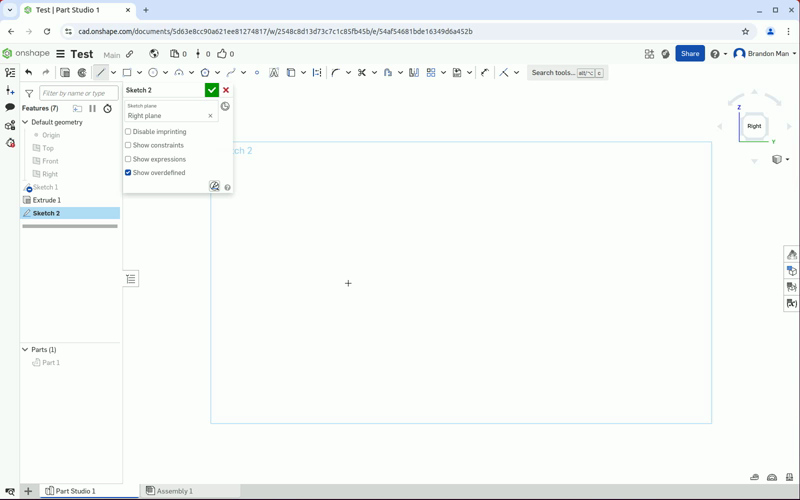
key_up(shift)
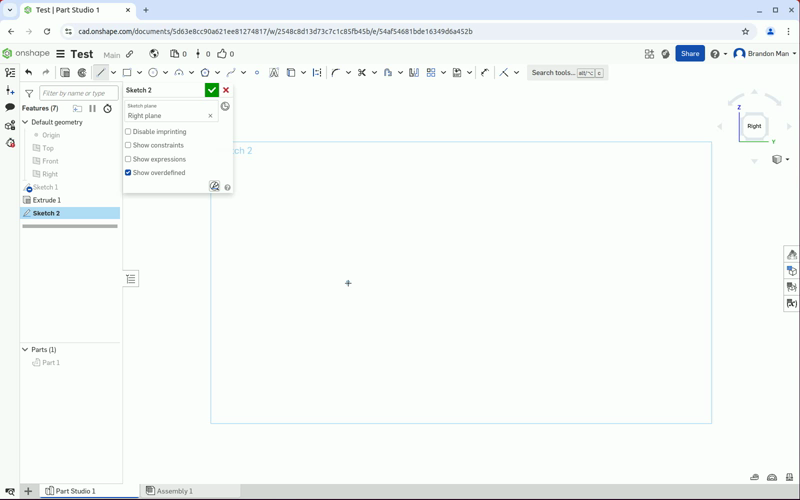
key_down(shift)
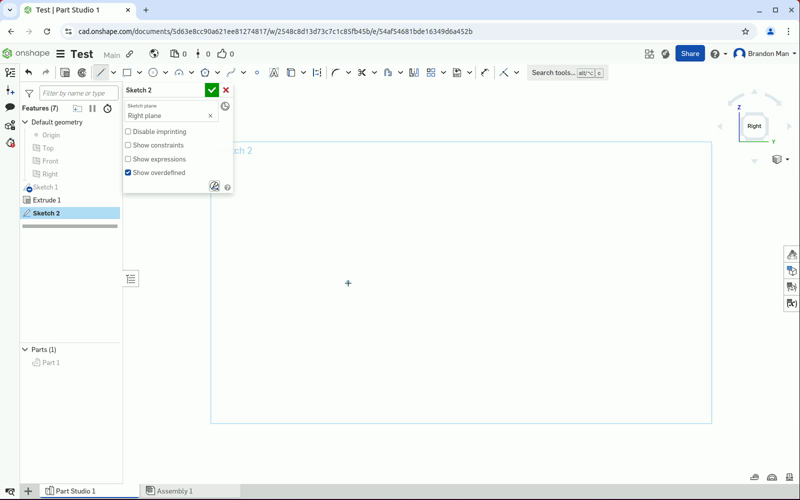
mouse_move(378, 282)
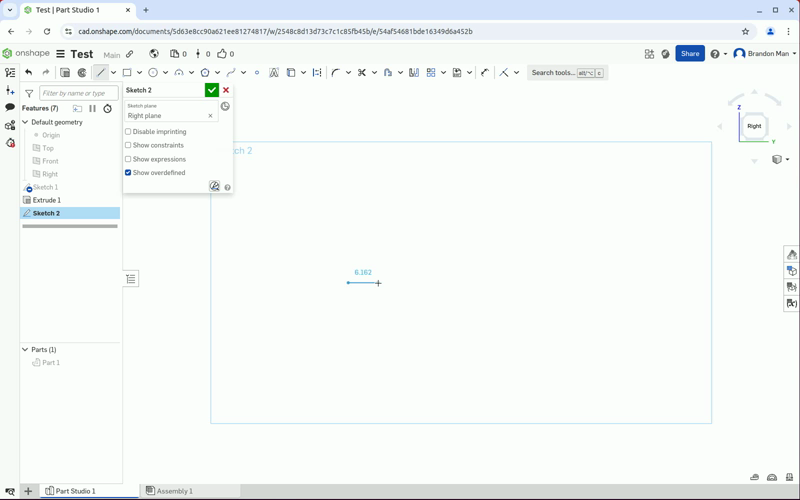
mouse_move(404, 282)
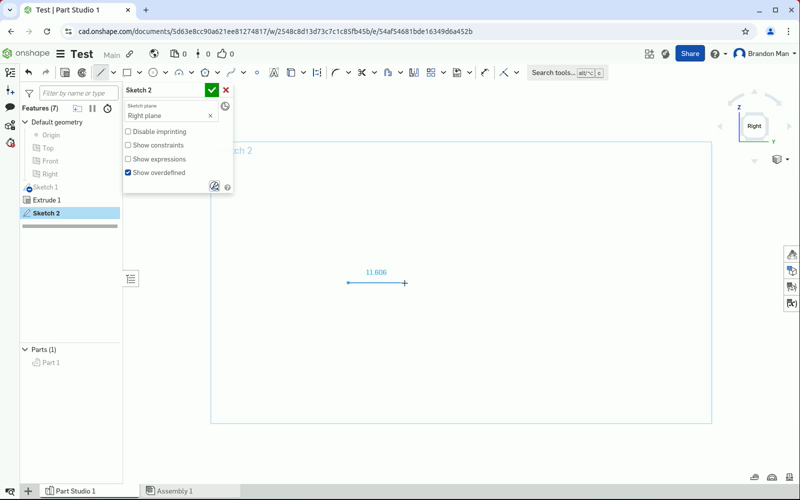
click(404, 282)
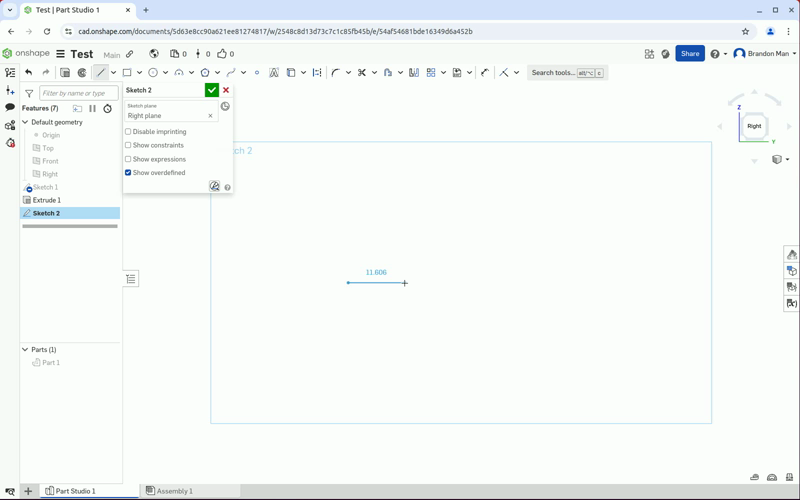
key_up(shift)
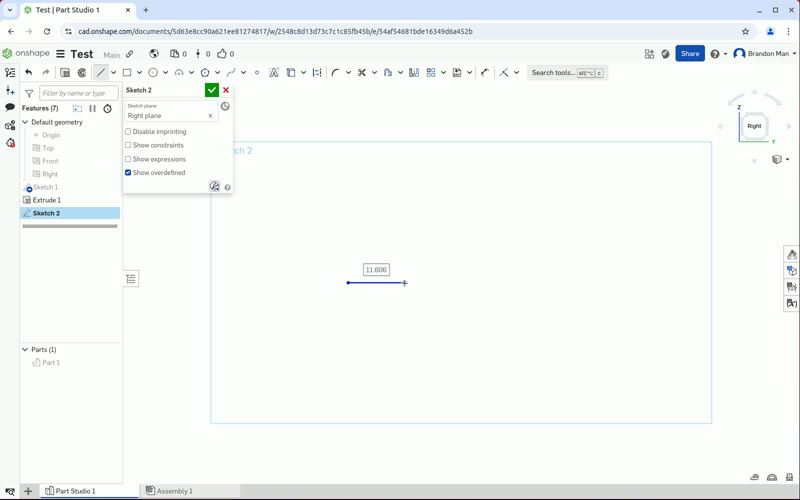
key_down(shift)
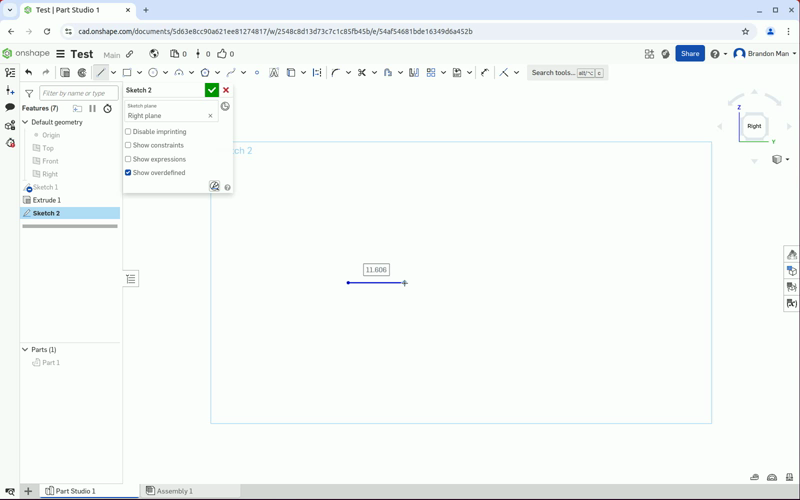
mouse_move(434, 282)
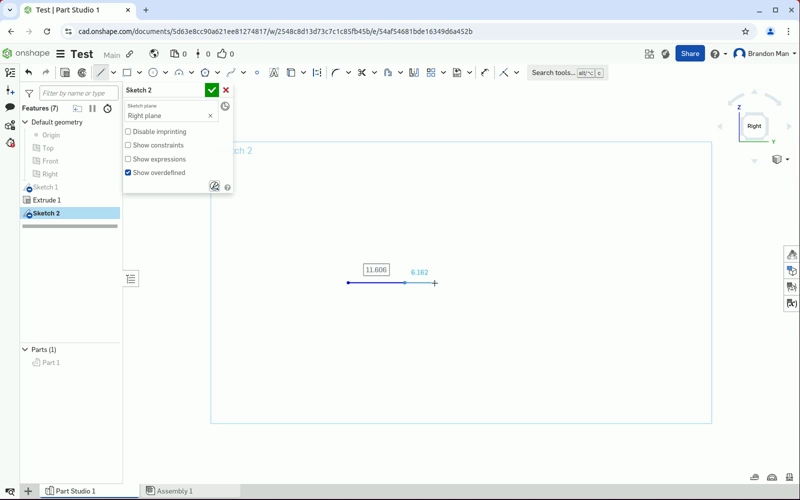
mouse_move(404, 226)
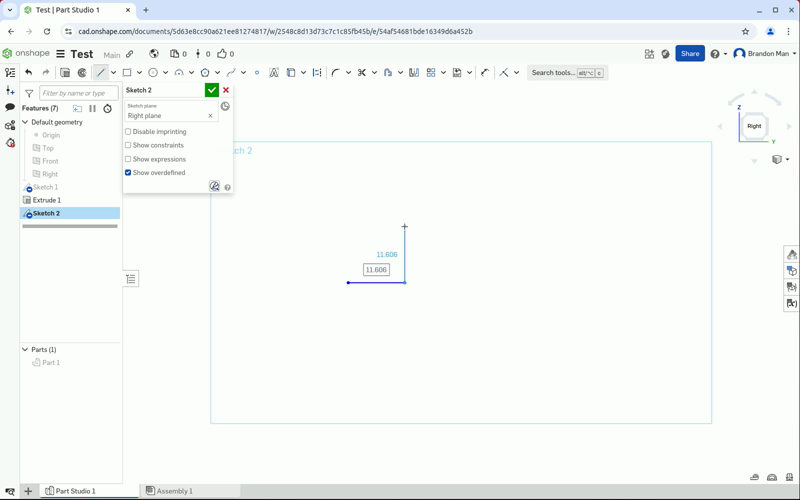
click(404, 226)
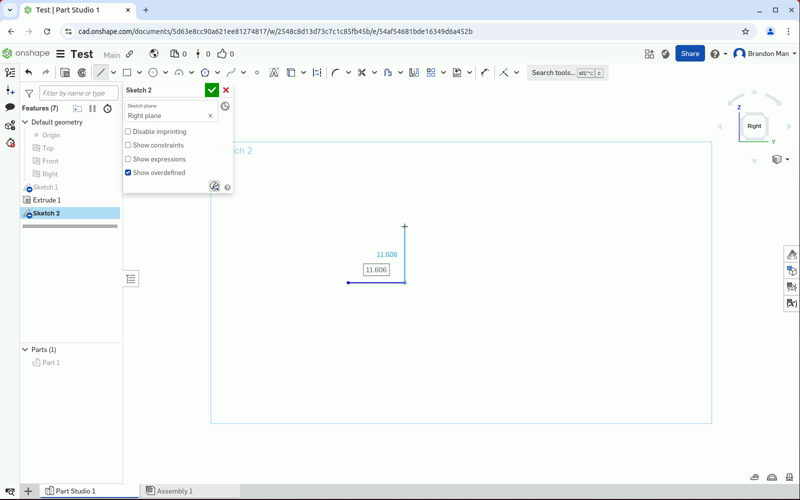
key_up(shift)
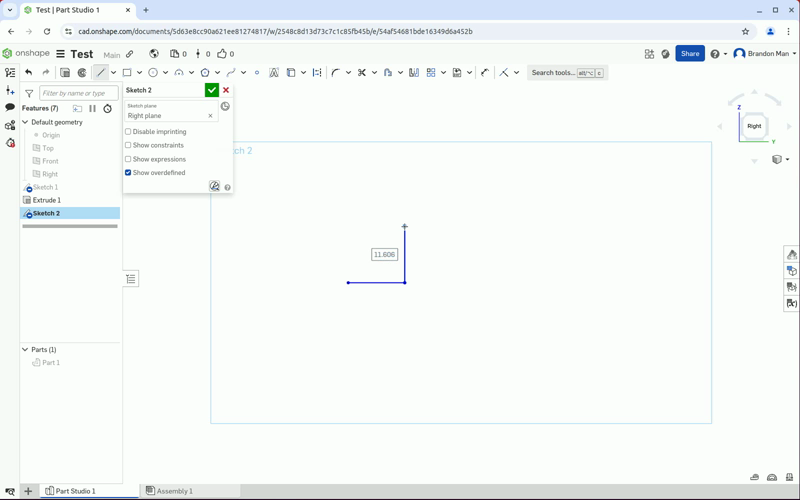
key_down(shift)
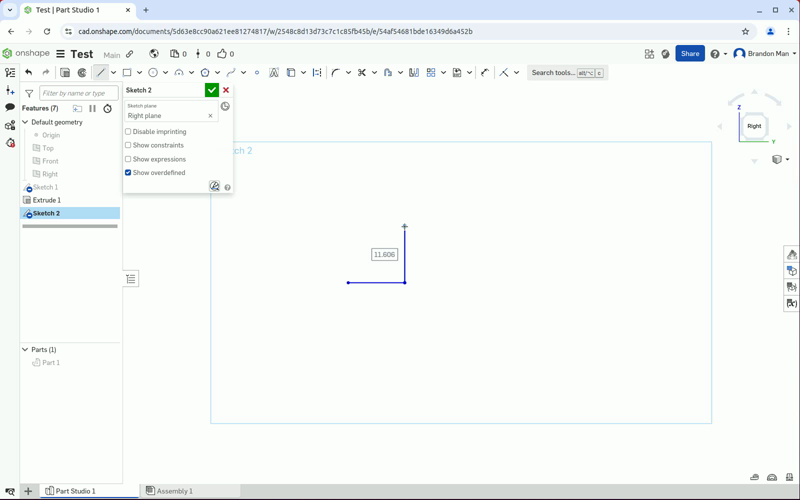
mouse_move(348, 282)
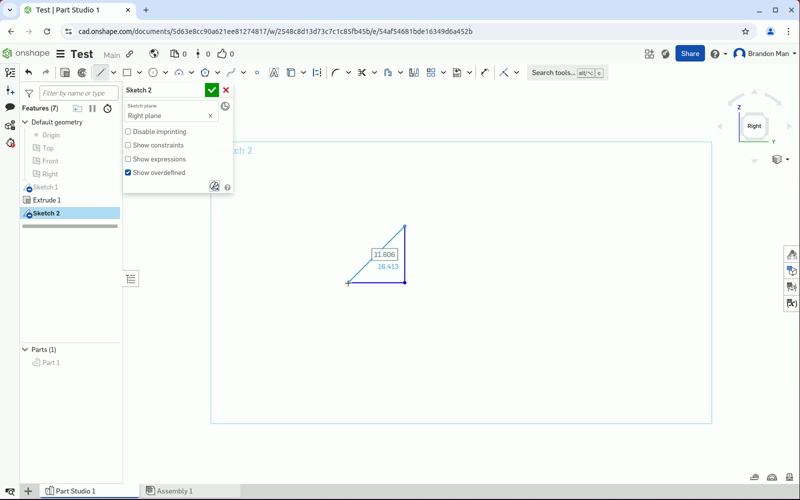
key_up(shift)
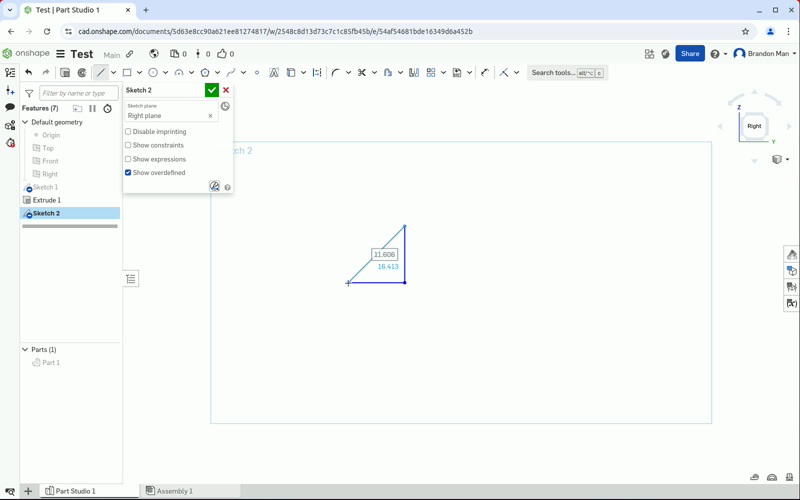
click(348, 282)
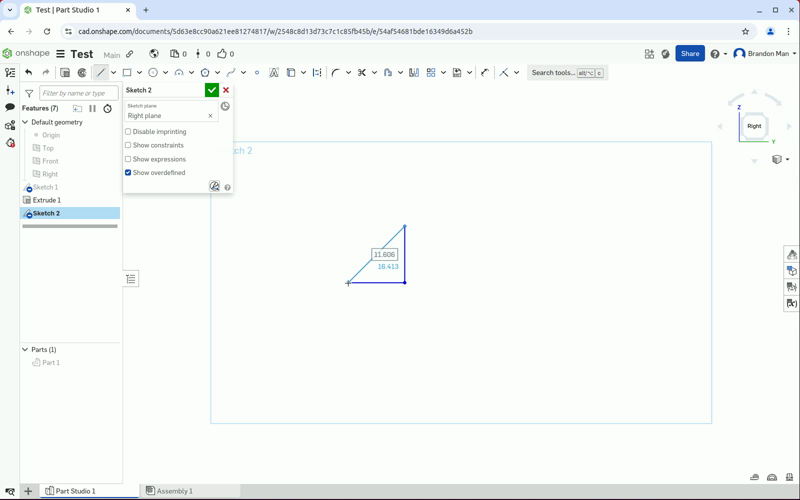
key(esc)
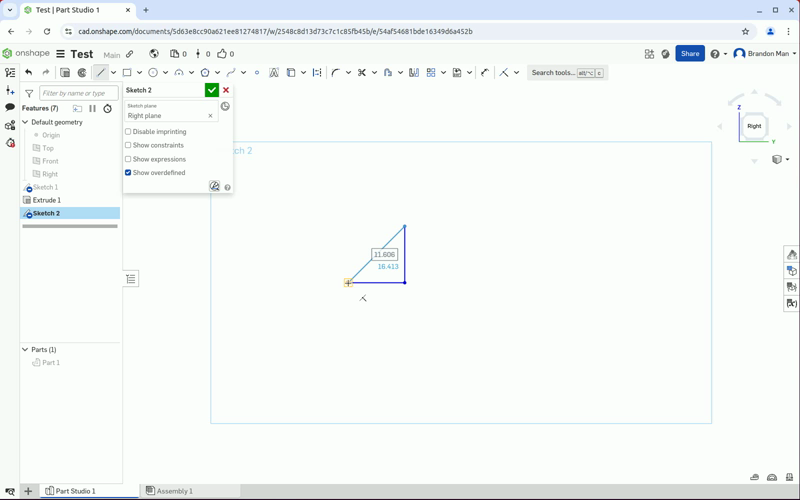
mouse_move(389, 269)
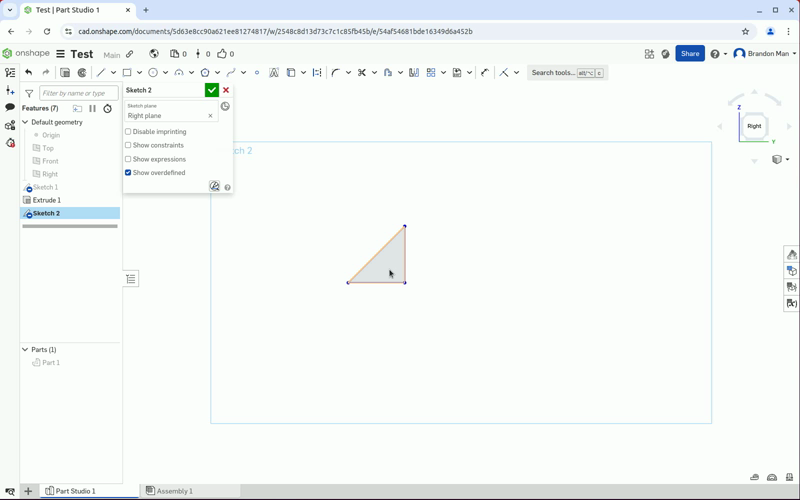
scroll(6)
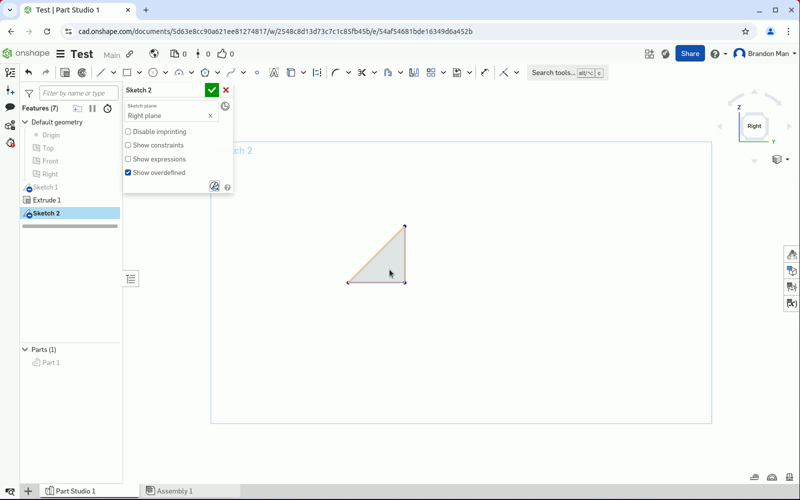
scroll(6)
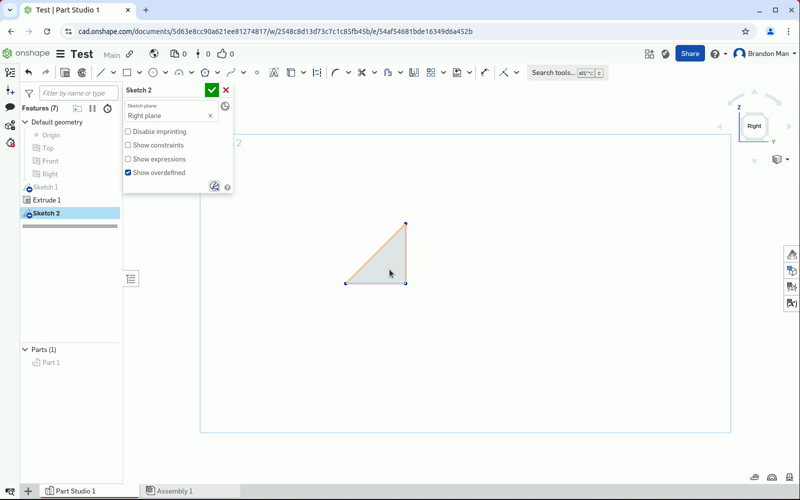
scroll(6)
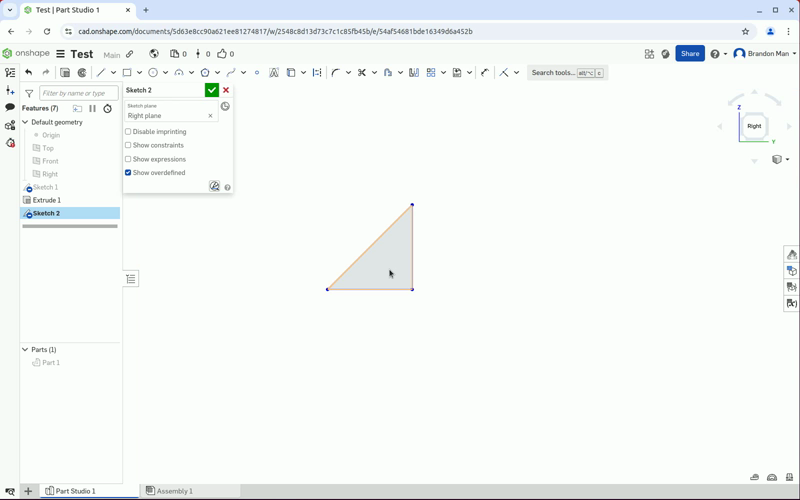
scroll(6)
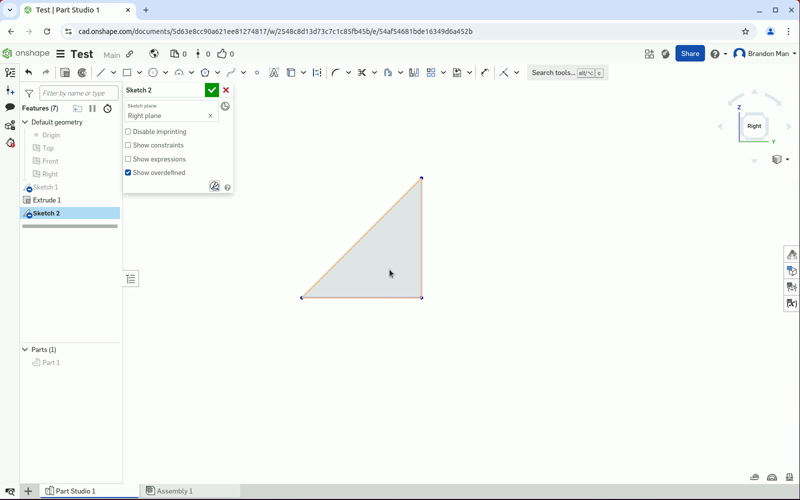
scroll(6)
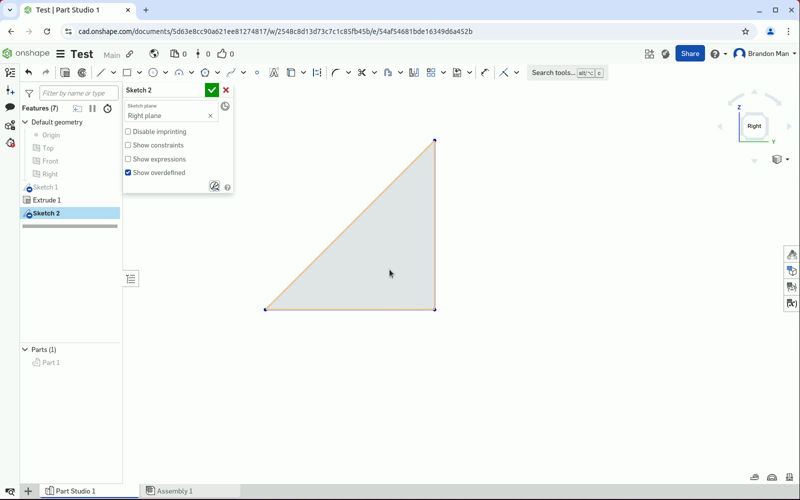
scroll(6)
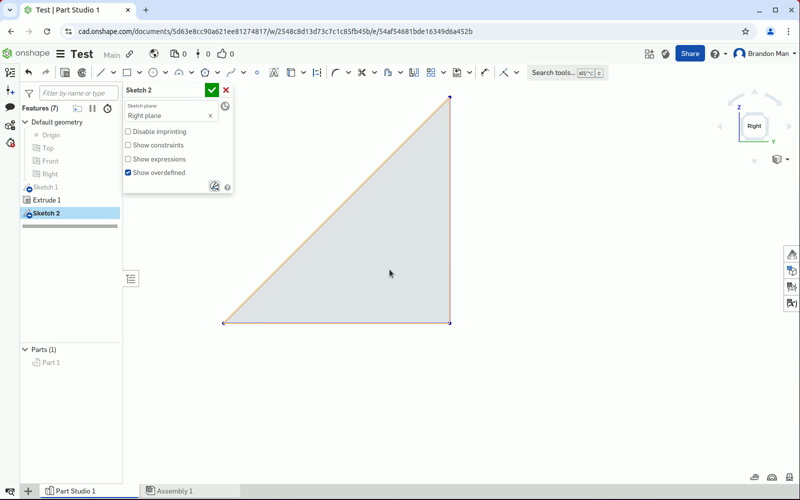
scroll(6)
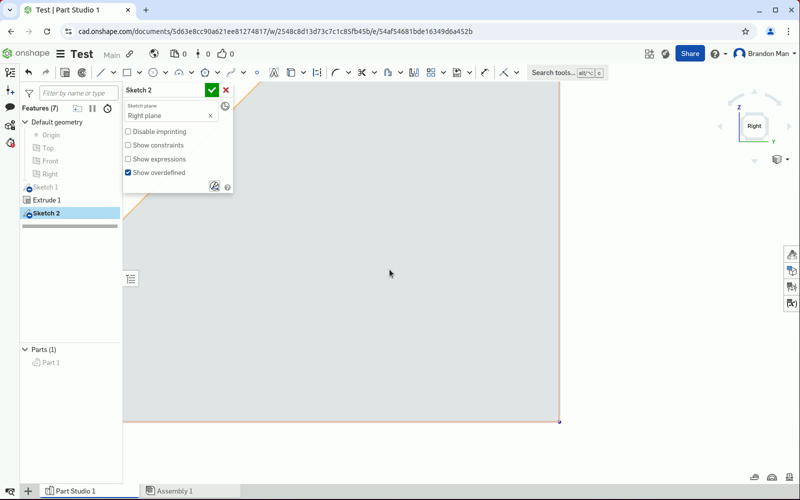
click(389, 269)
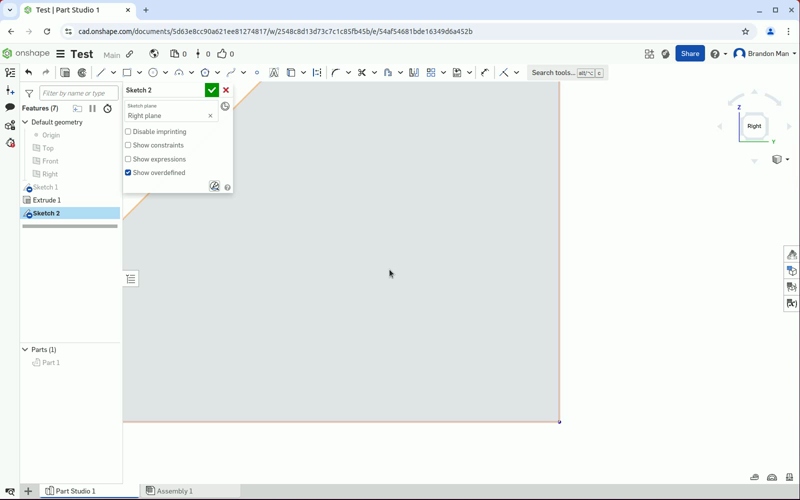
scroll(-6)
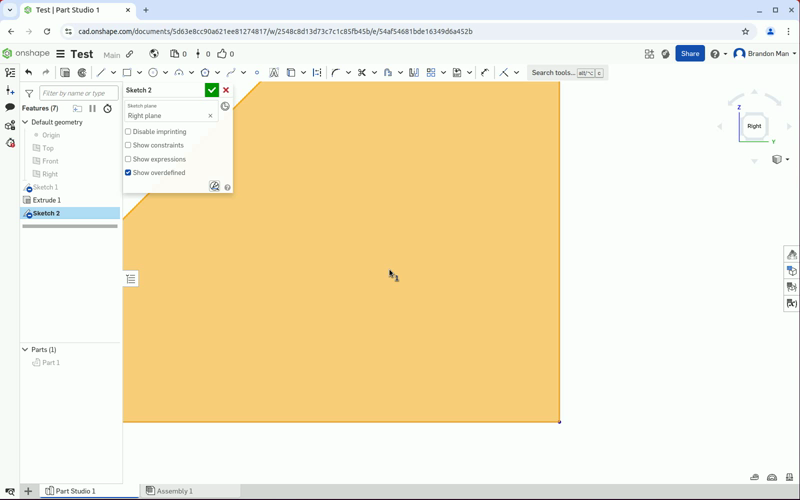
scroll(-6)
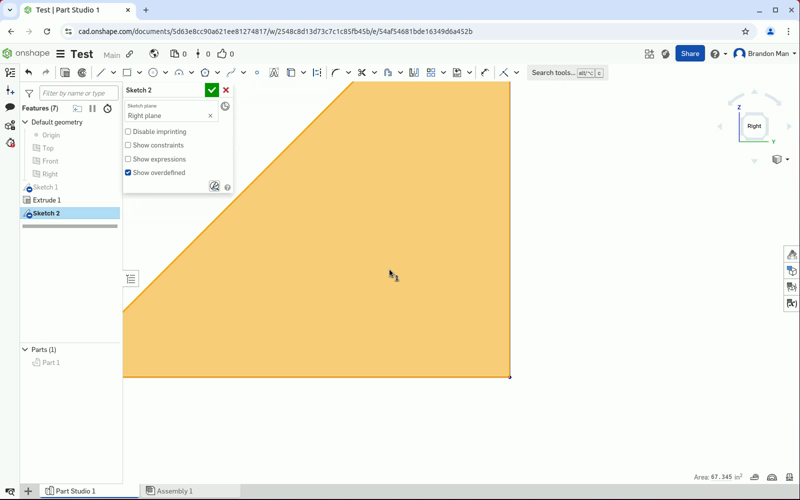
scroll(-6)
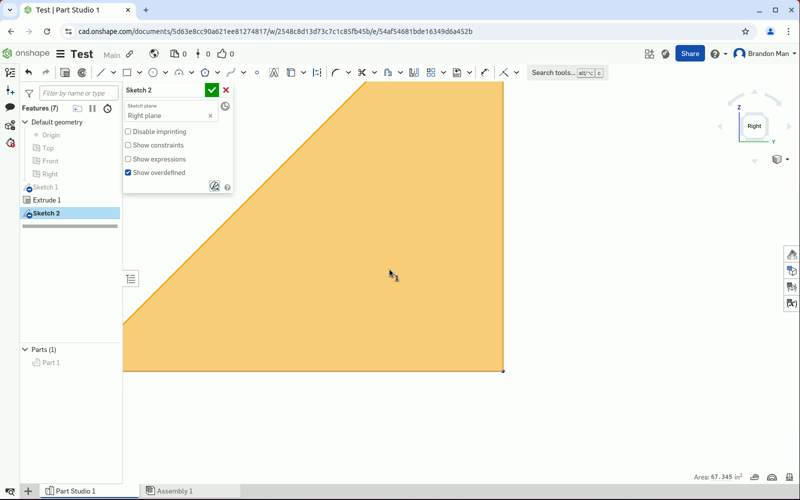
scroll(-6)
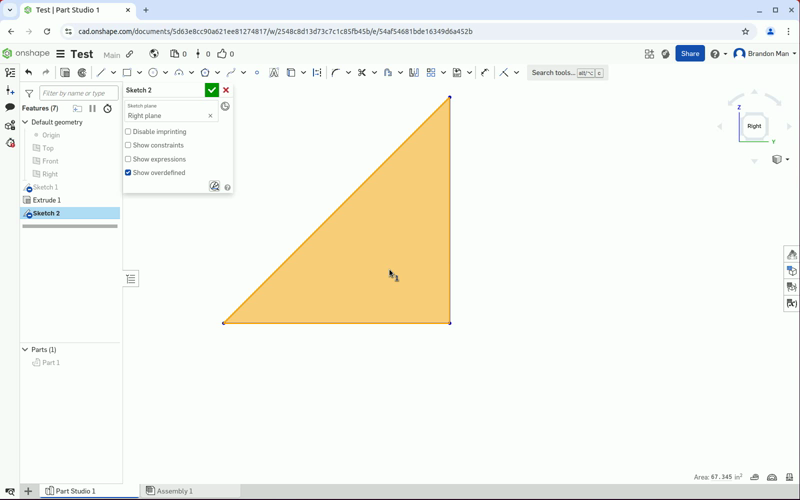
scroll(-6)
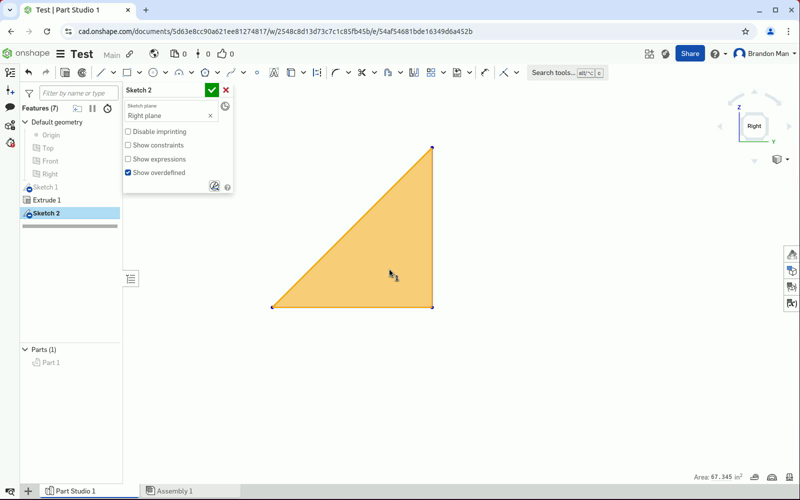
scroll(-6)
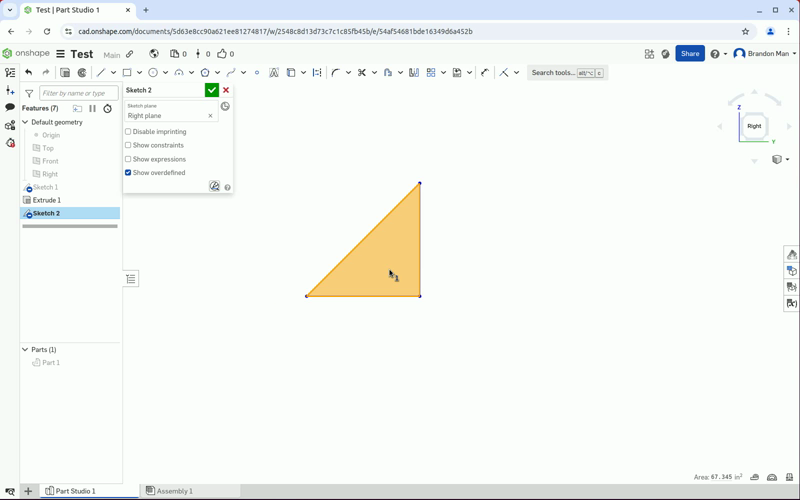
scroll(-6)
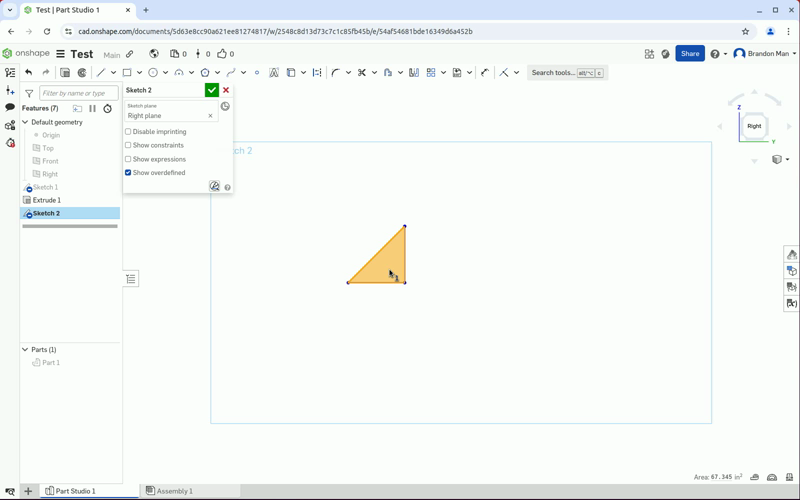
mouse_move(73, 352)
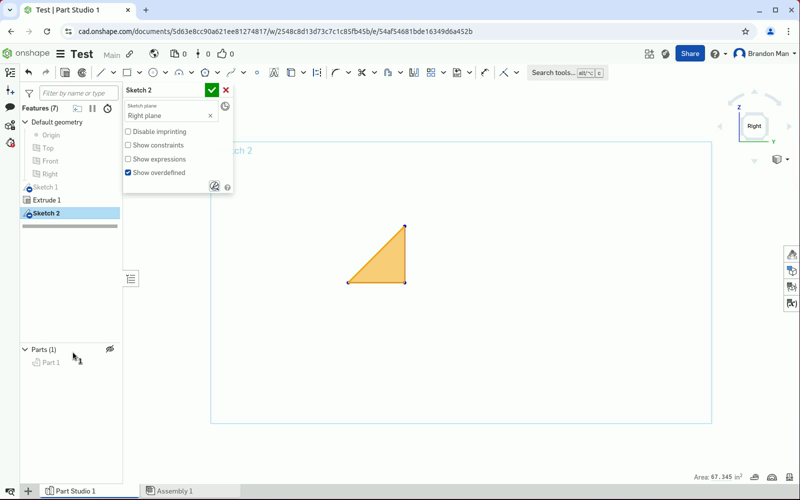
key(shift+y)
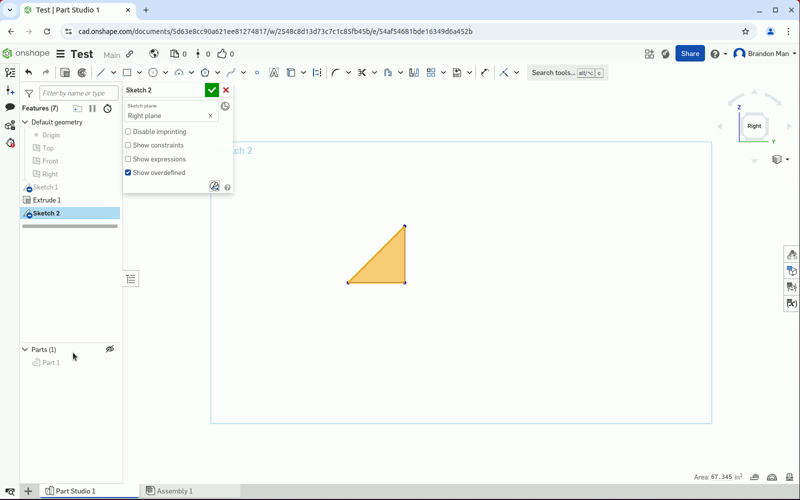
key(shift+e)
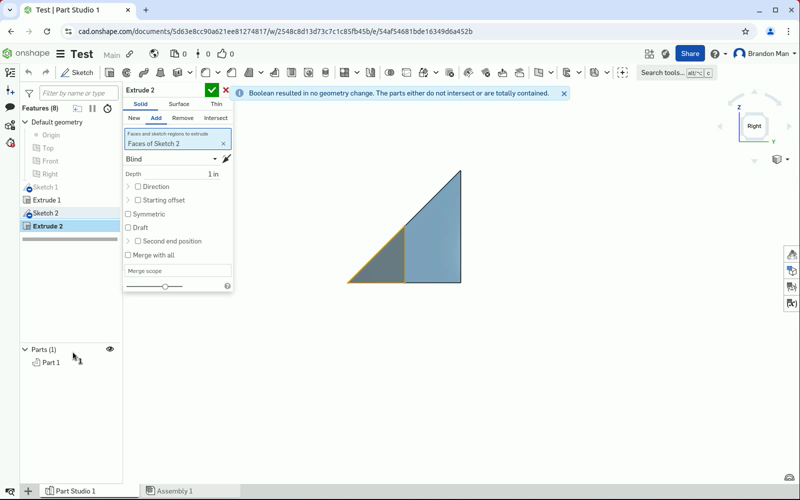
mouse_move(143, 106)
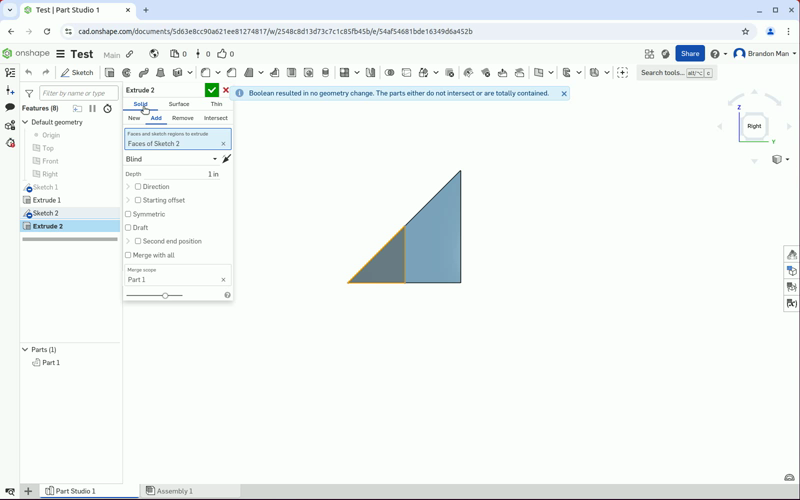
click(143, 106)
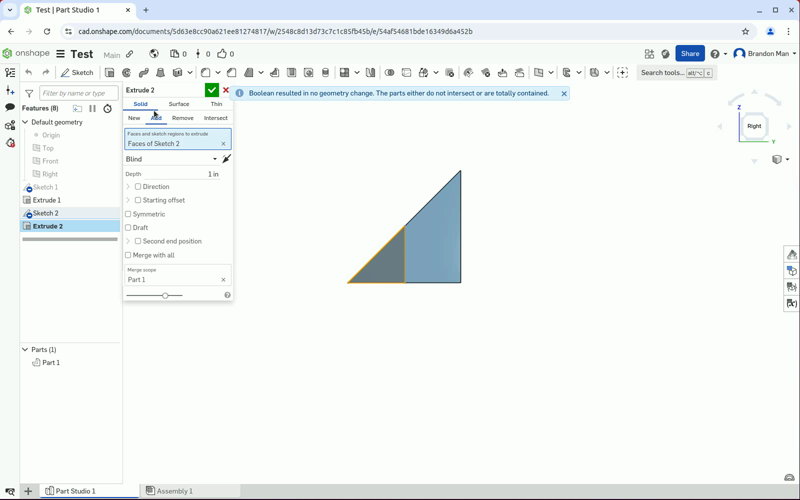
mouse_move(186, 120)
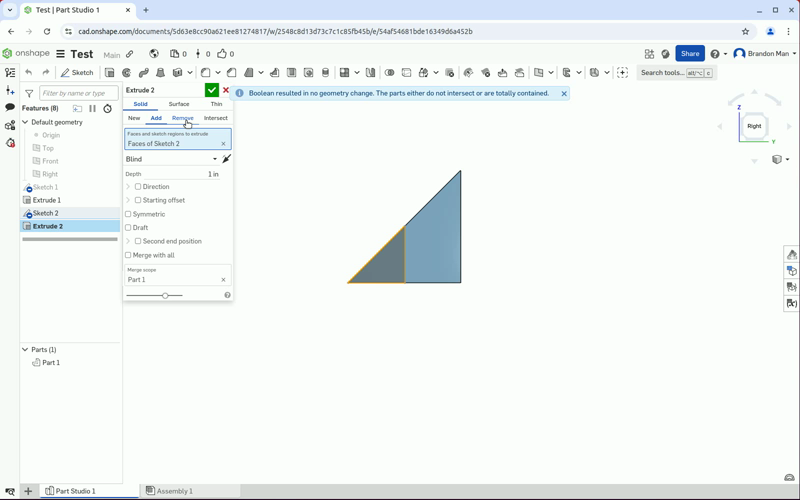
click(186, 120)
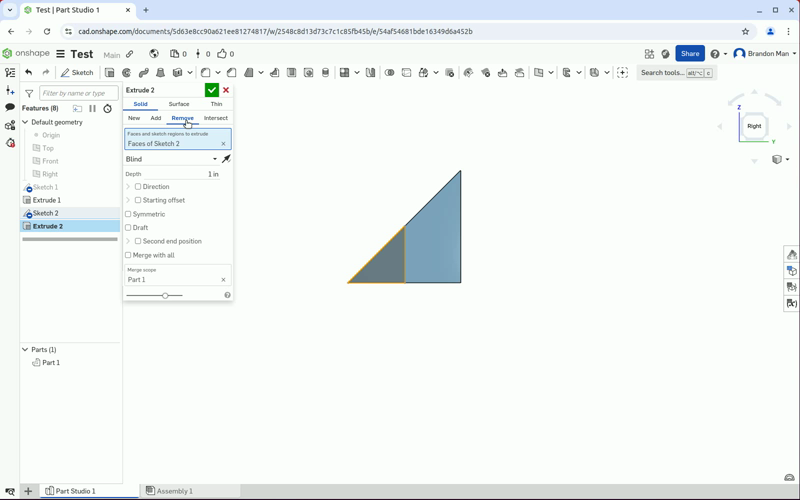
key(tab, 4)
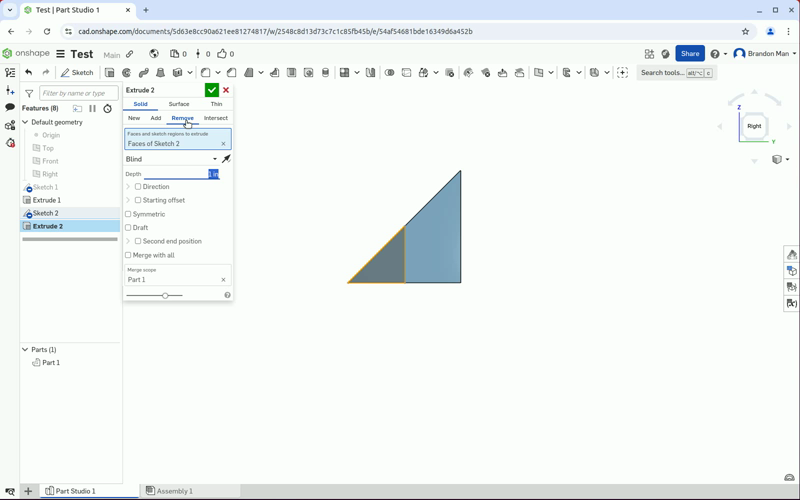
text(-23.108)
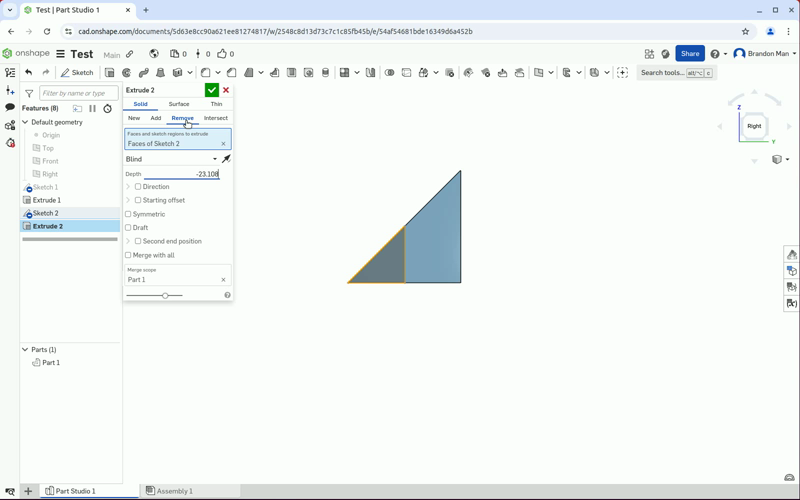
key(tab, 3)
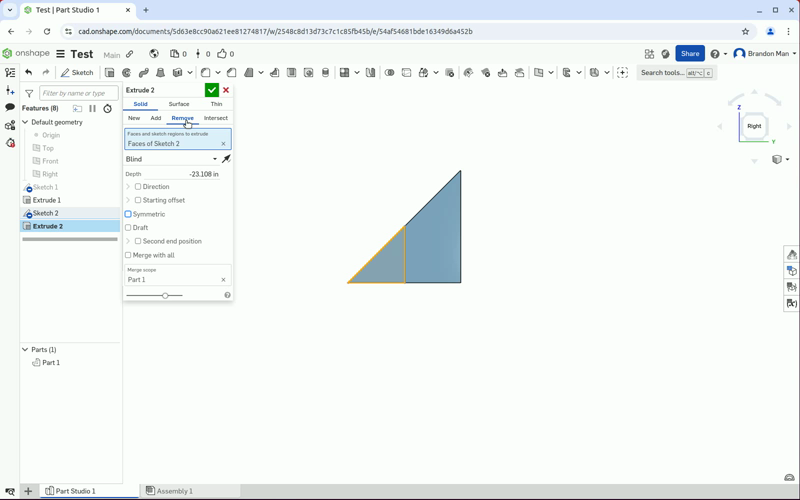
key(space)
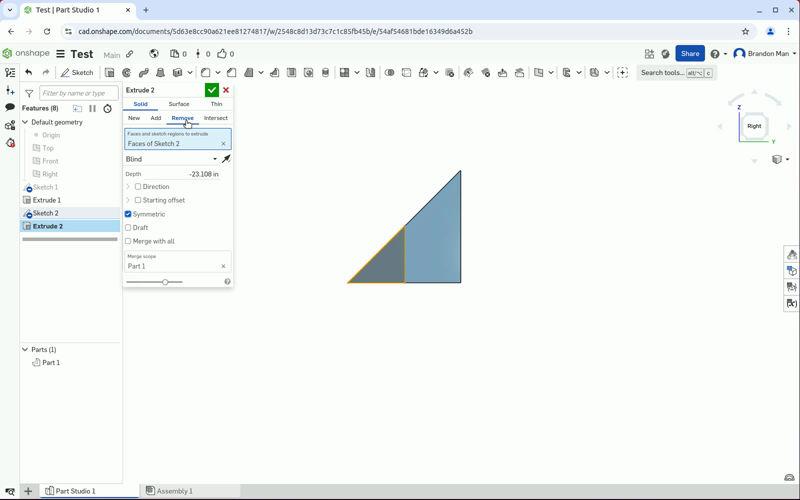
key(tab, 2)
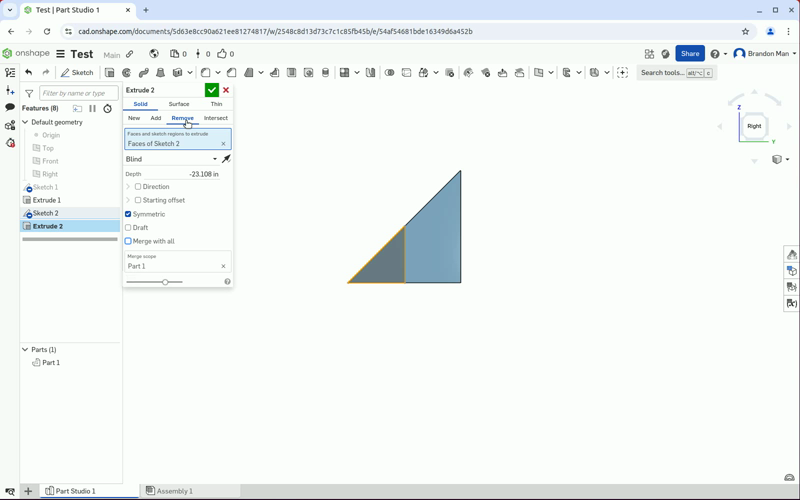
key(space)
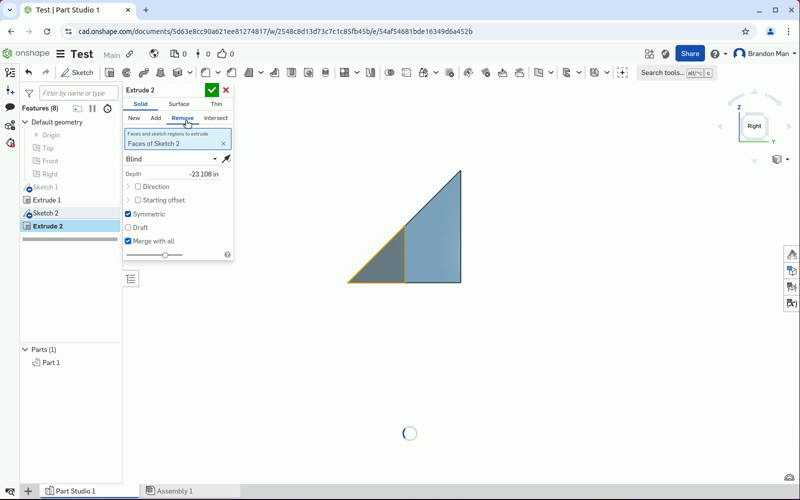
key(enter)
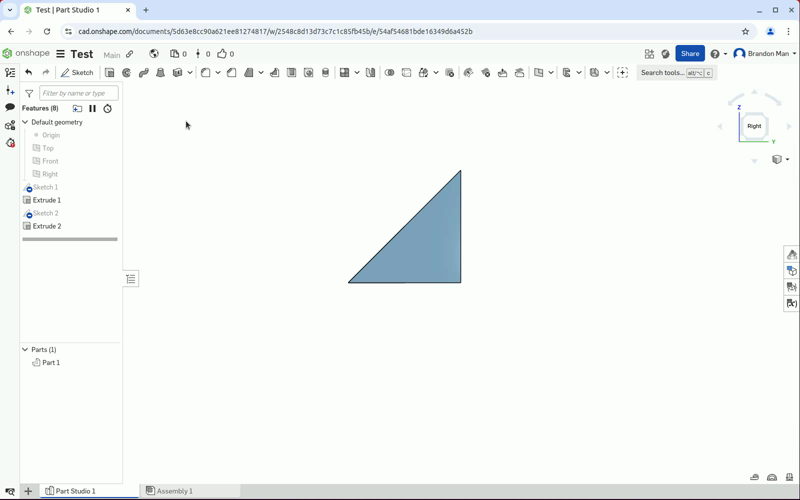
key(shift+h)
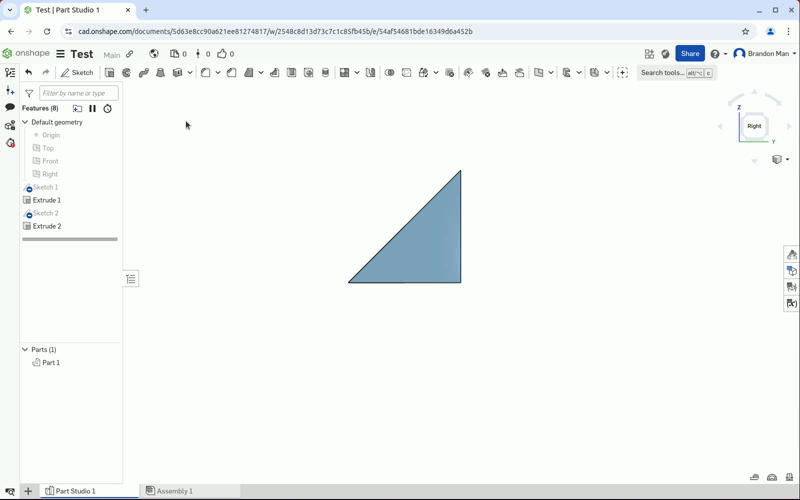
key(shift+h)
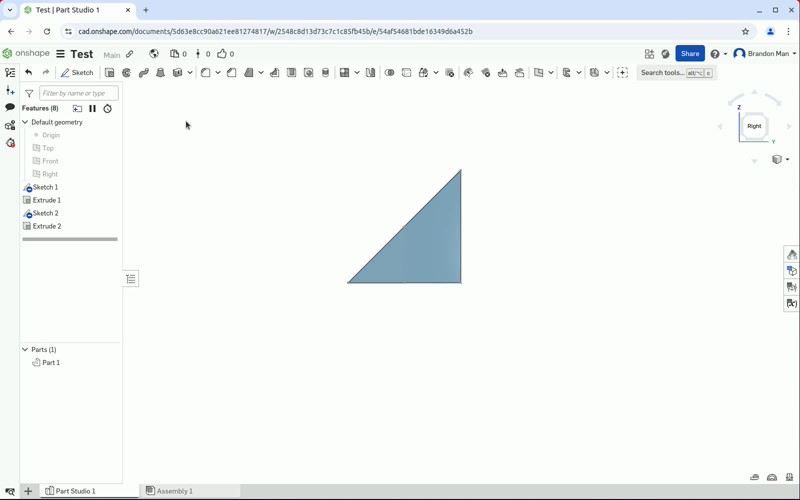
key(shift+7)
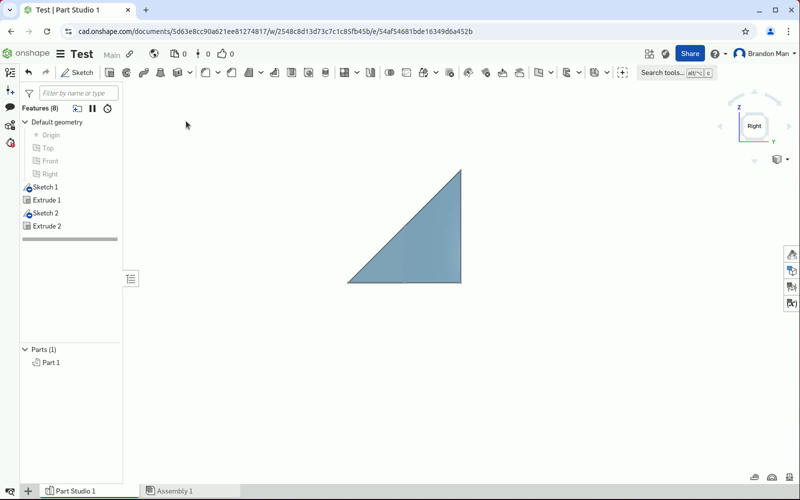
key(right, 2)
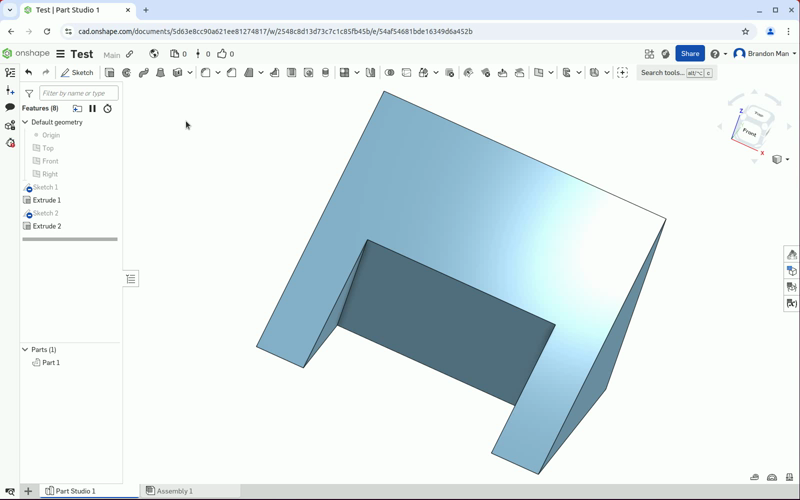
key(down, 2)
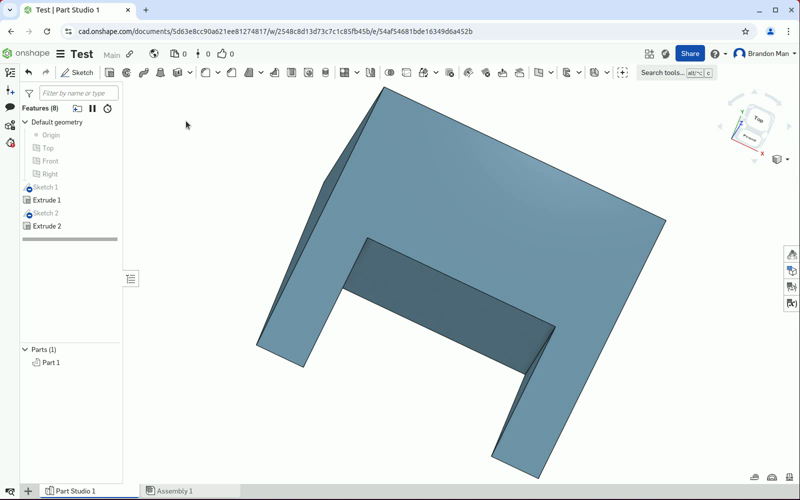
key(up, 2)
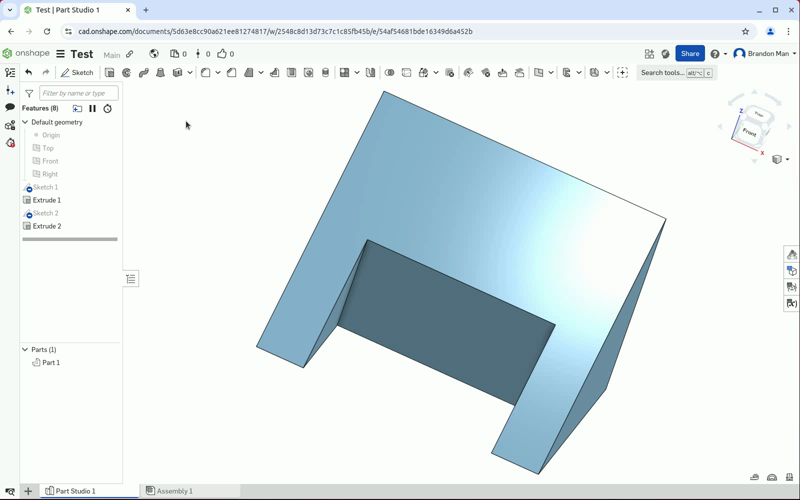
key(left, 2)
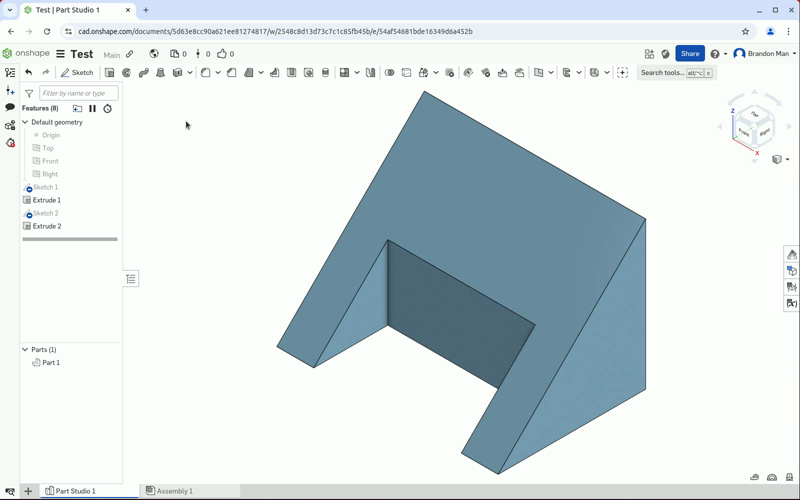
mouse_move(73, 189)
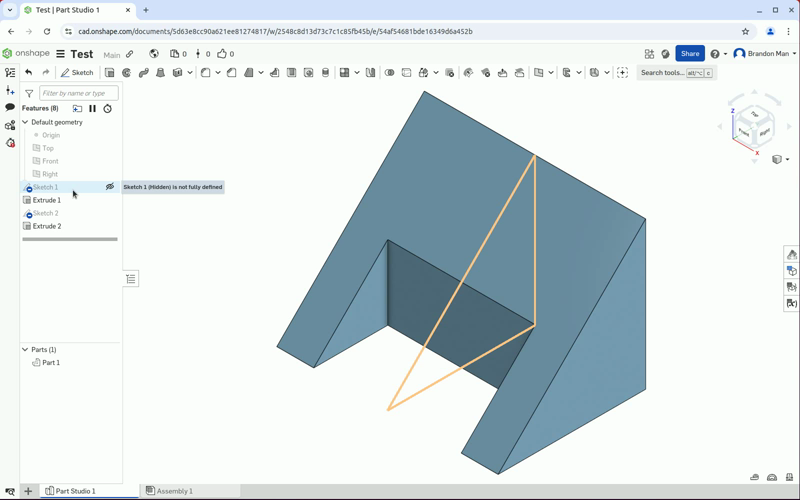
click(73, 189)